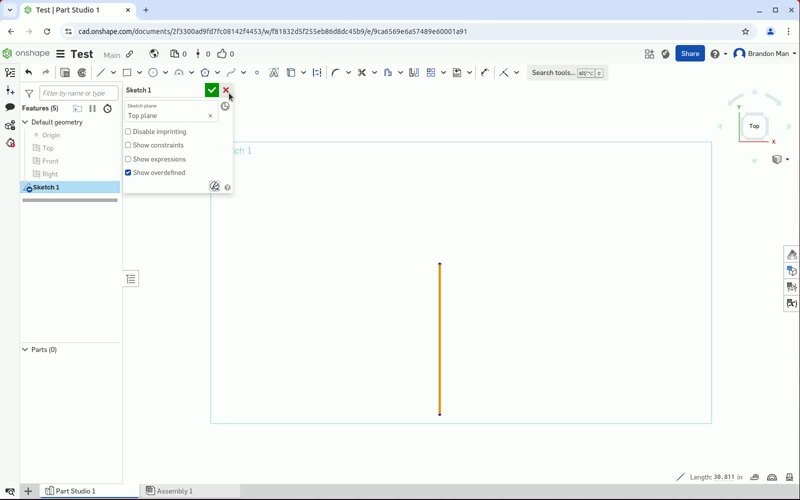
key(shift+h)
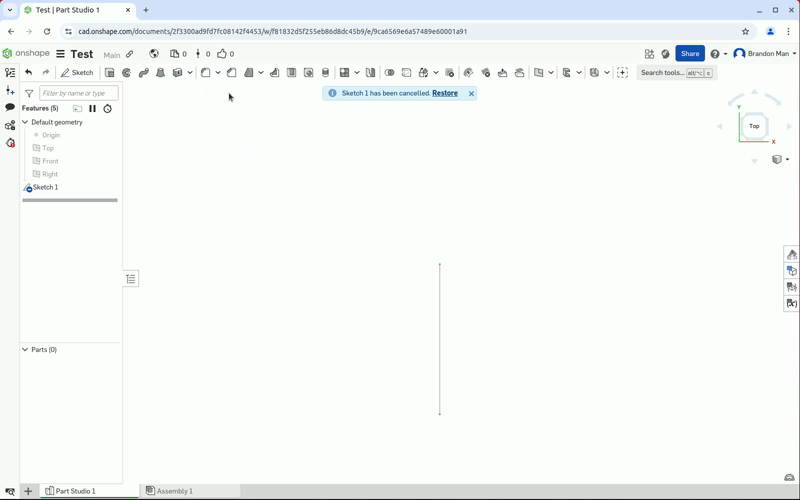
key(shift+s)
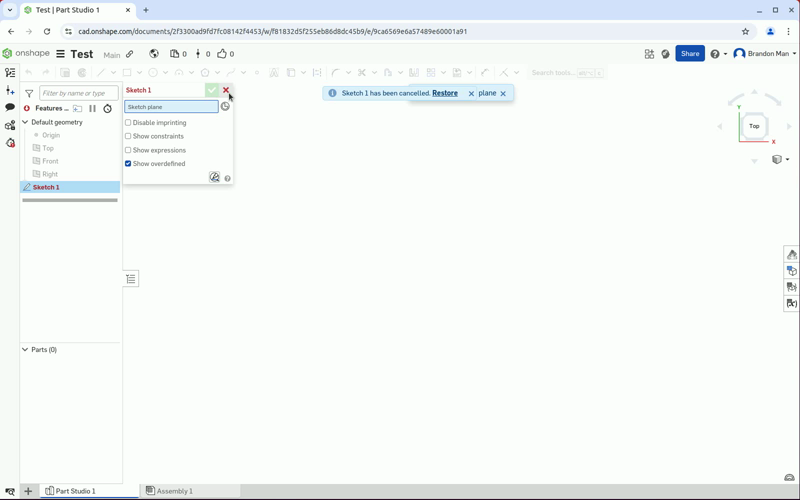
mouse_move(73, 150)
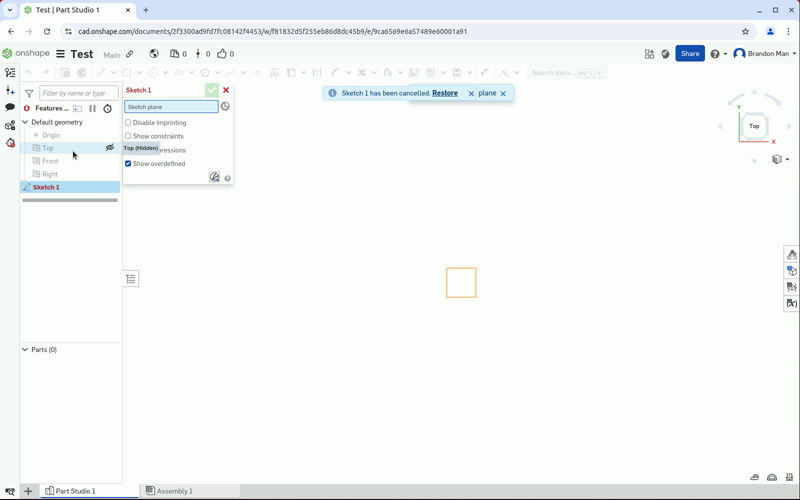
click(73, 150)
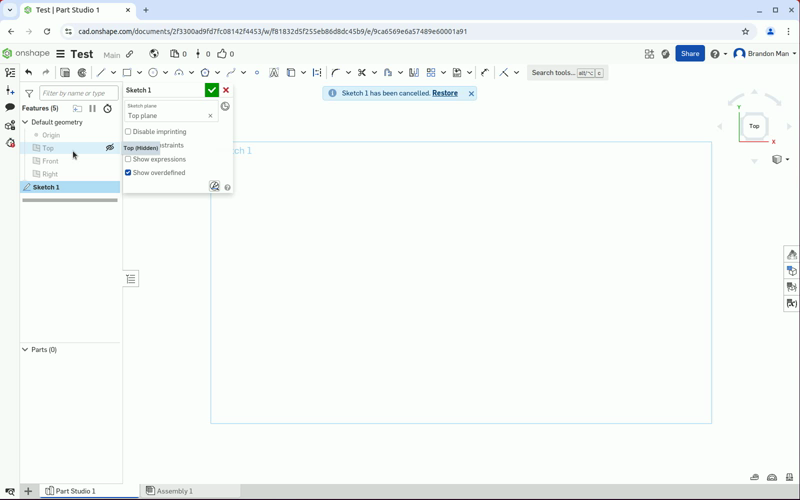
mouse_move(73, 352)
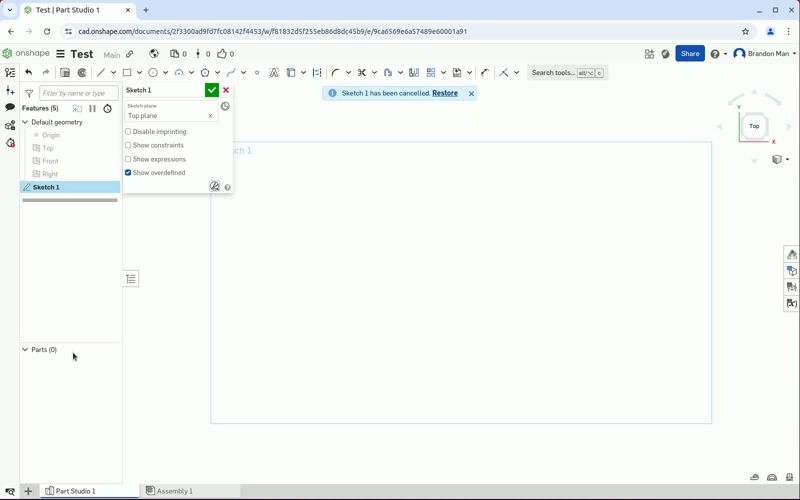
key(y)
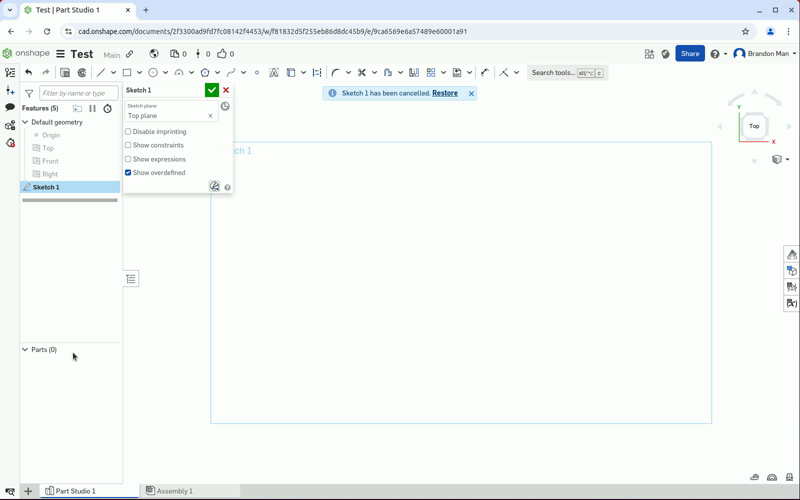
key(c)
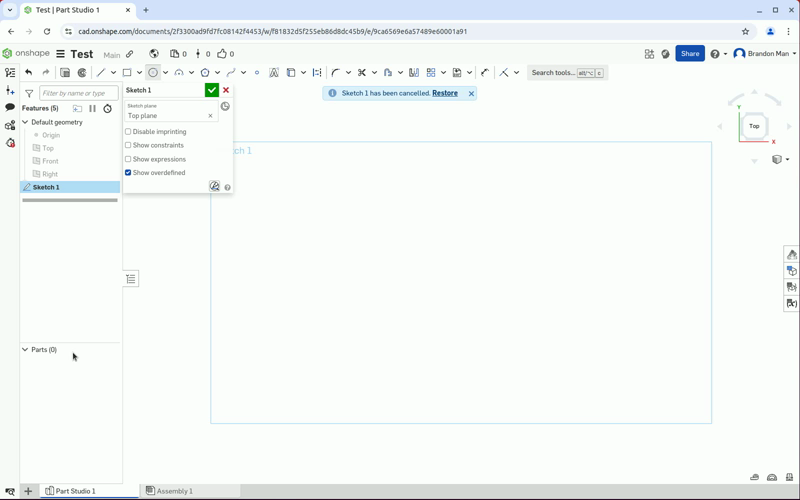
key_down(shift)
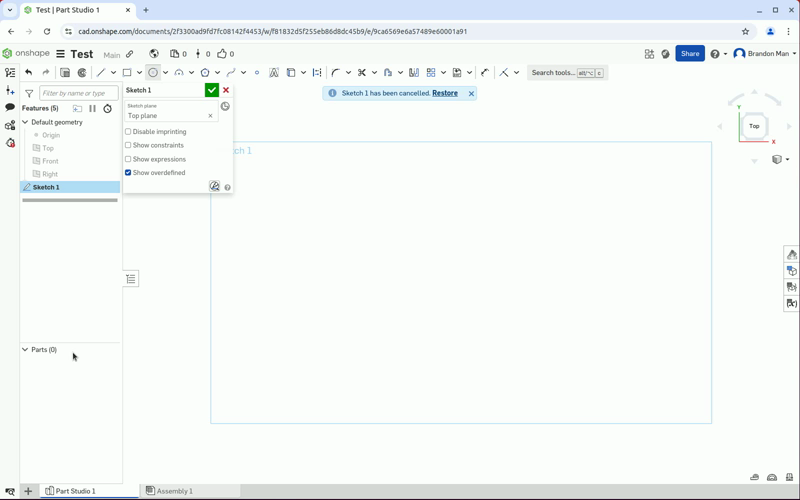
mouse_move(461, 282)
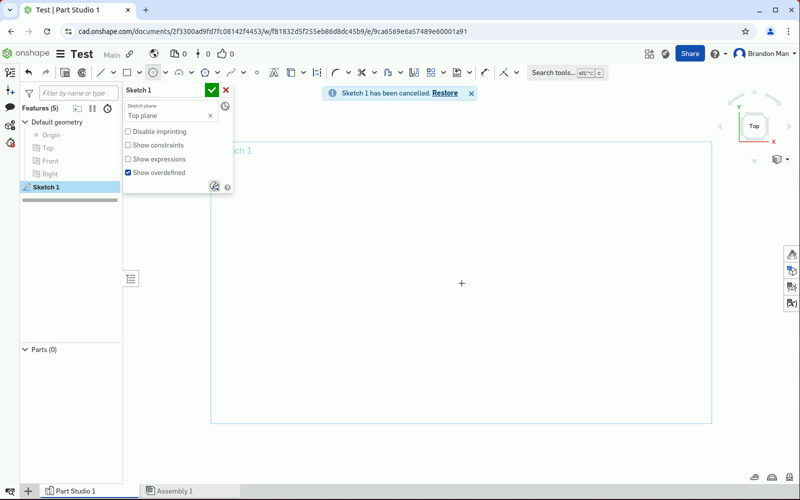
click(461, 282)
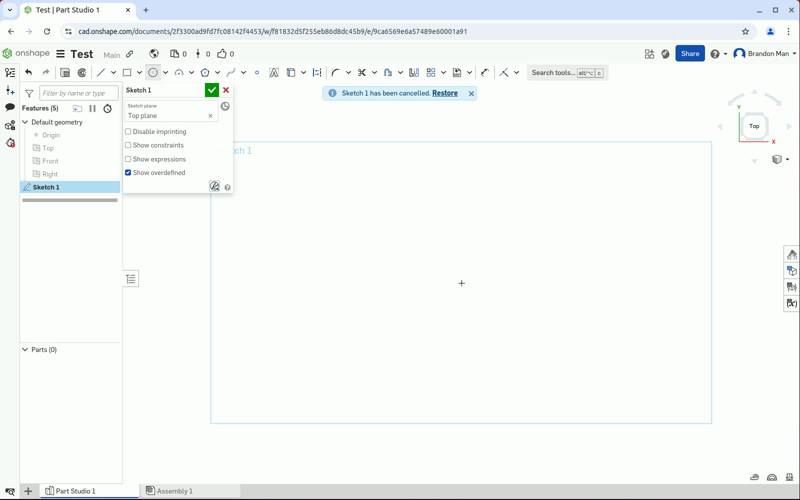
key_up(shift)
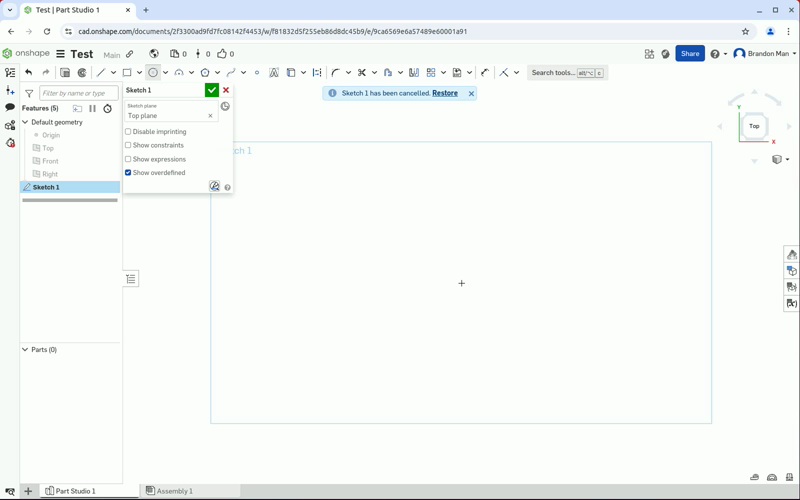
mouse_move(479, 282)
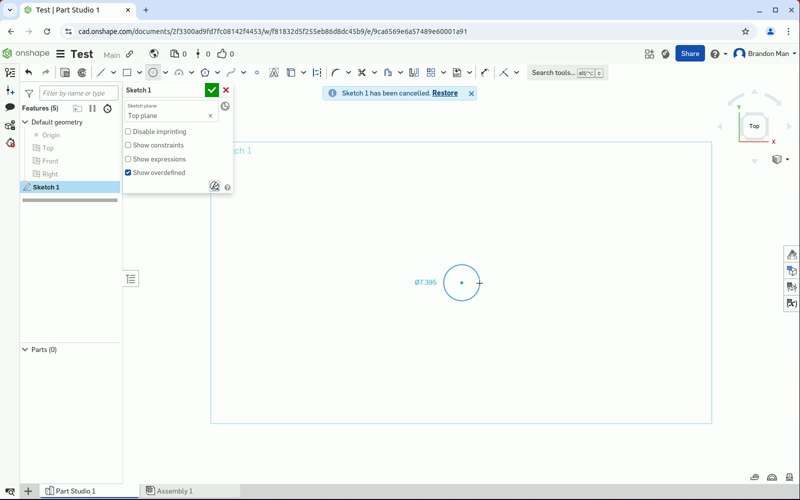
click(479, 282)
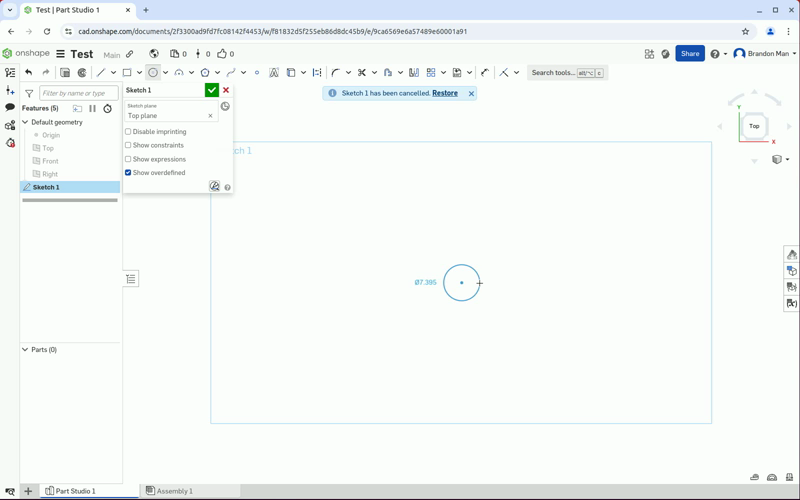
key(esc)
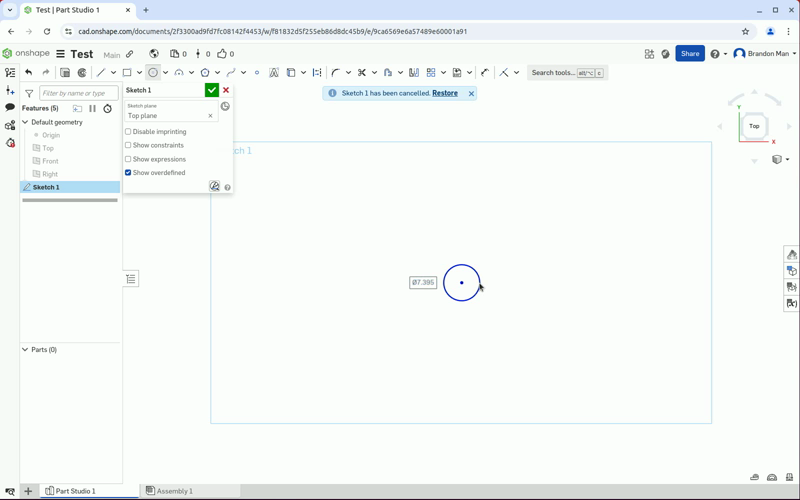
mouse_move(475, 287)
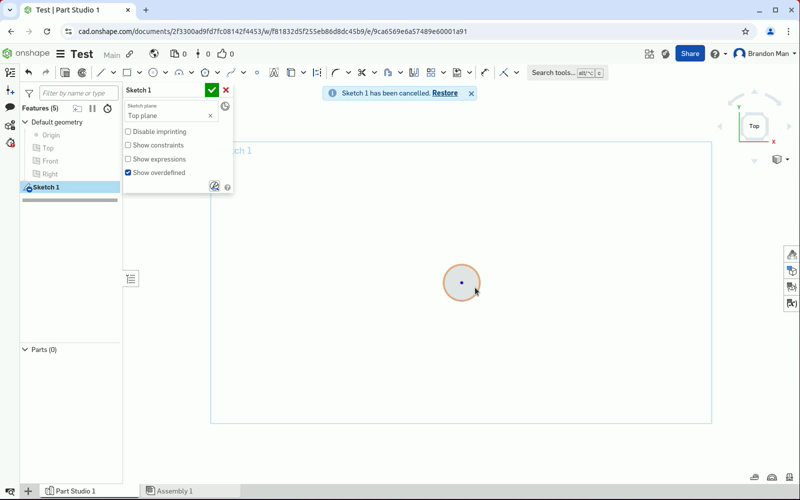
scroll(6)
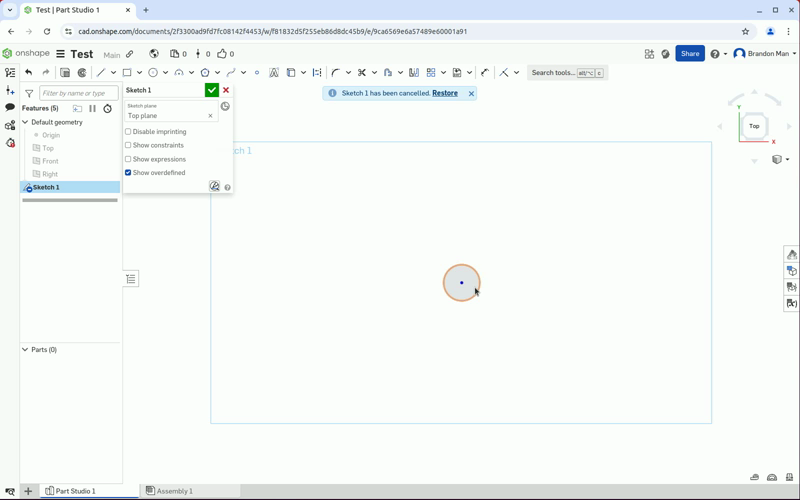
scroll(6)
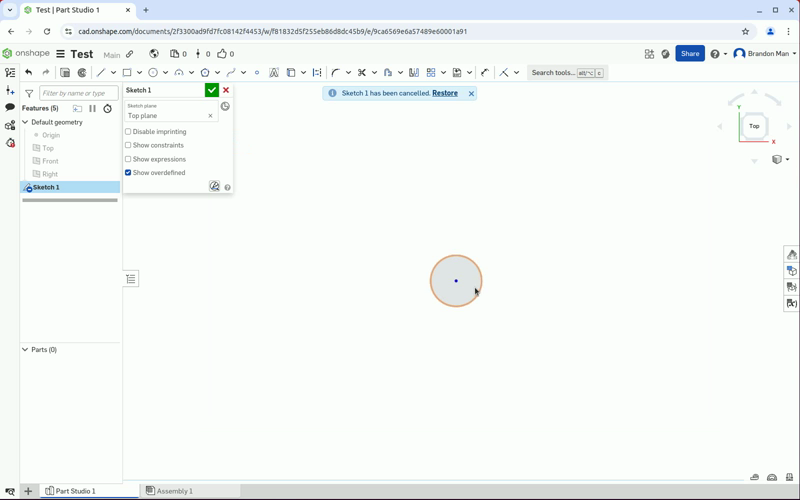
scroll(6)
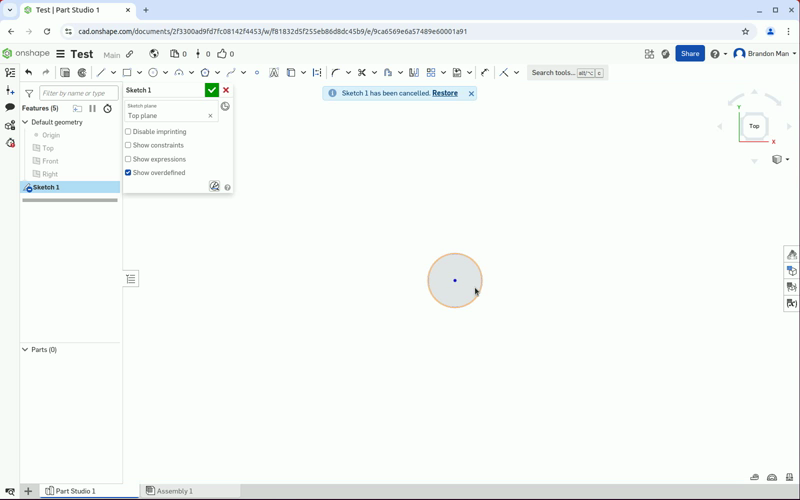
scroll(6)
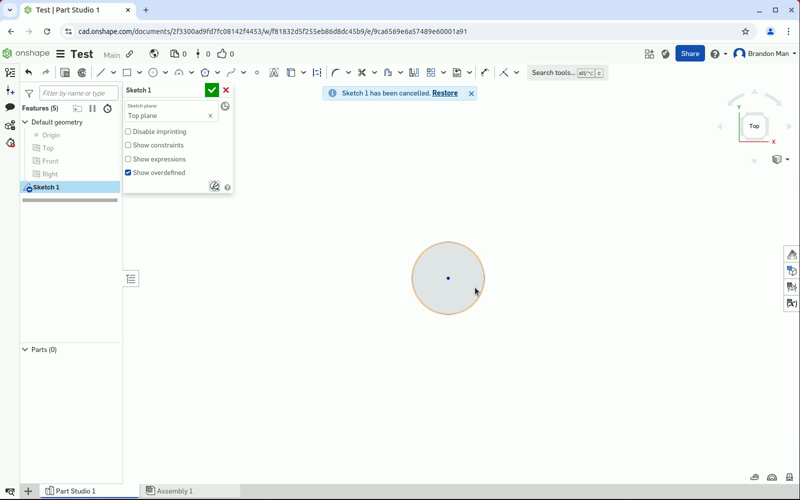
scroll(6)
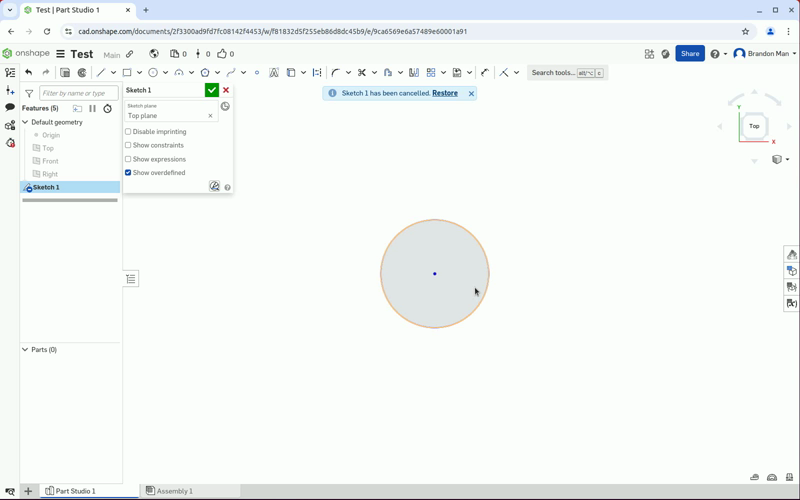
scroll(6)
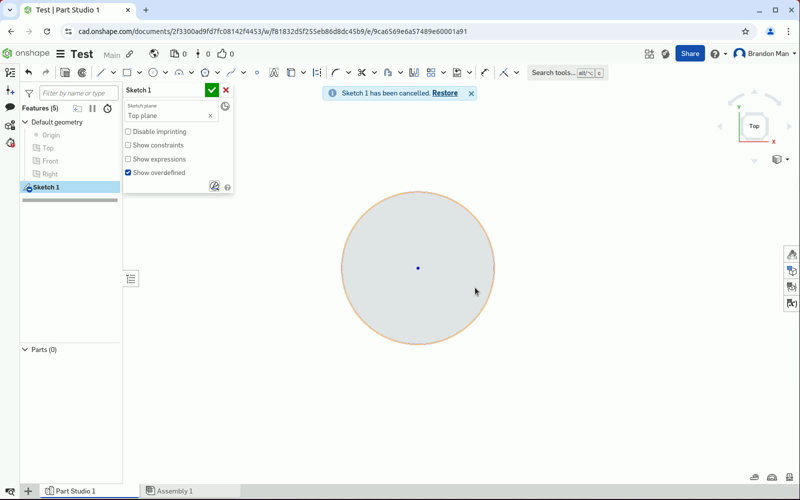
scroll(6)
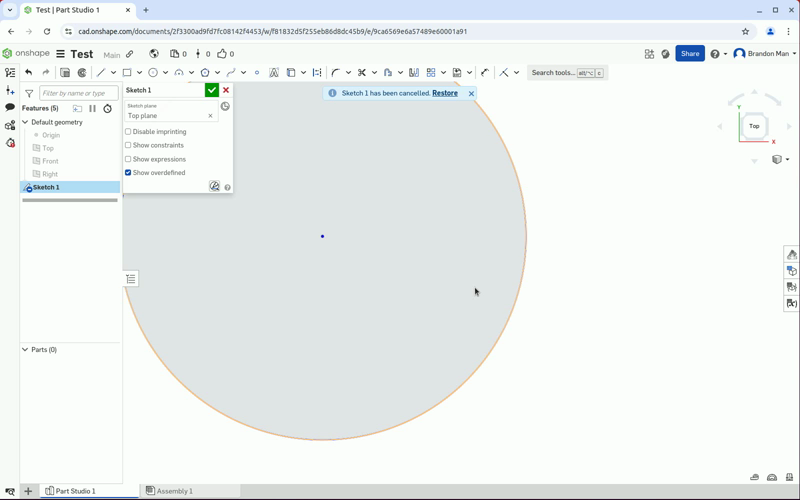
click(475, 287)
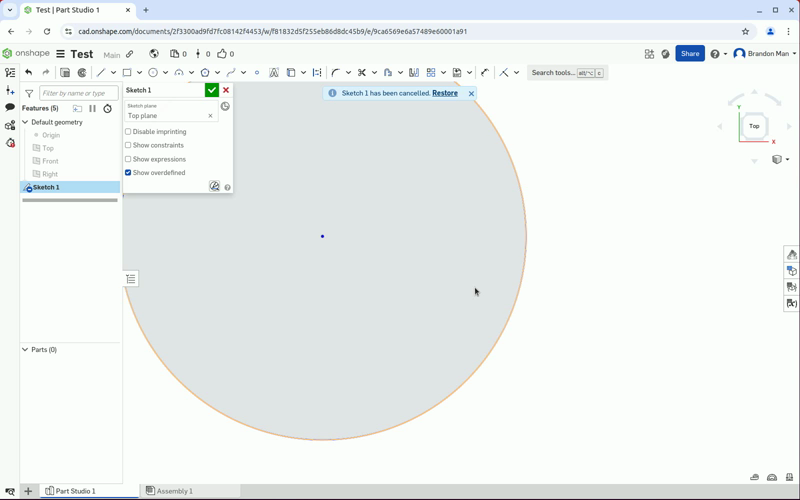
scroll(-6)
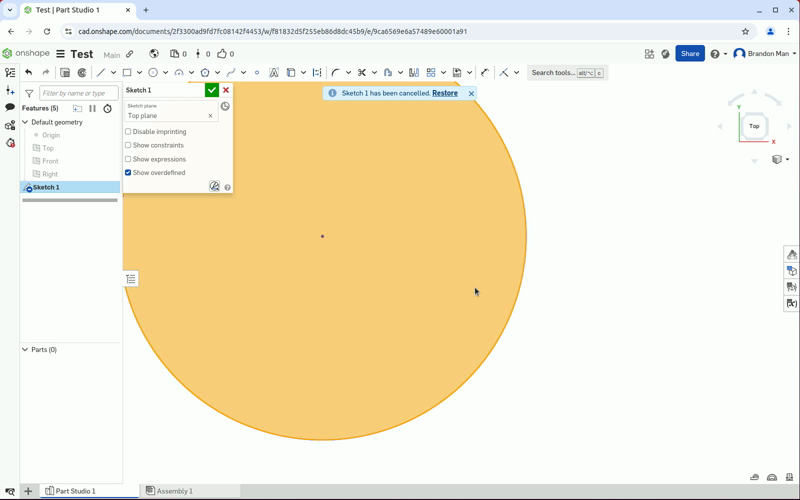
scroll(-6)
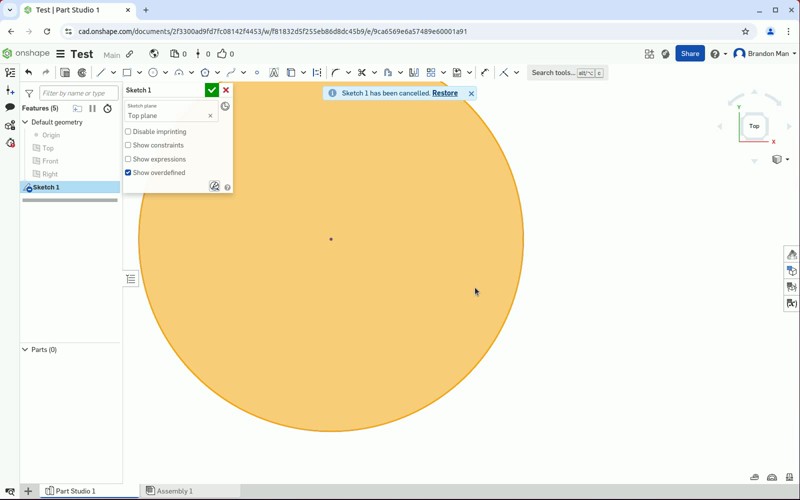
scroll(-6)
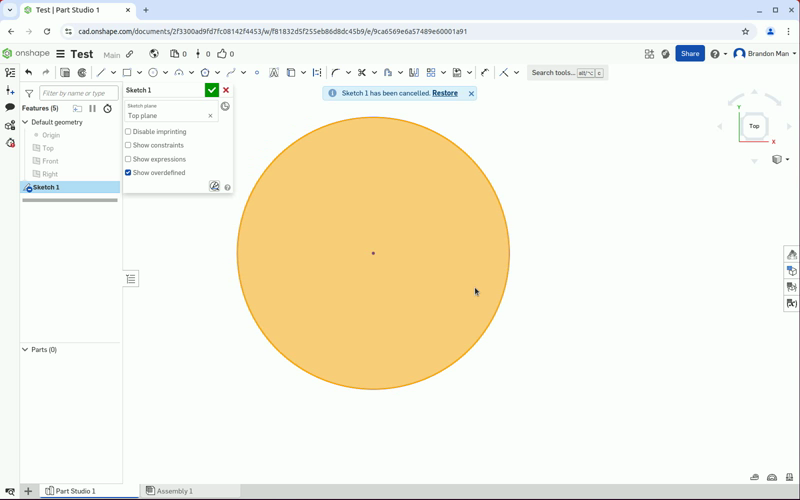
scroll(-6)
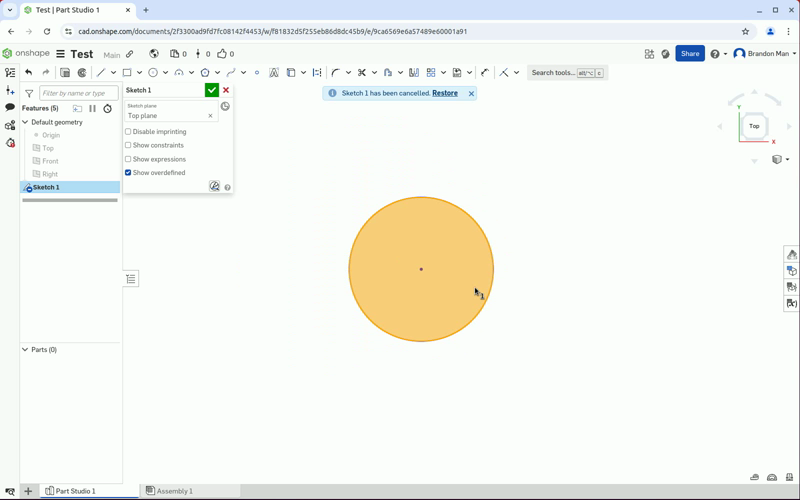
scroll(-6)
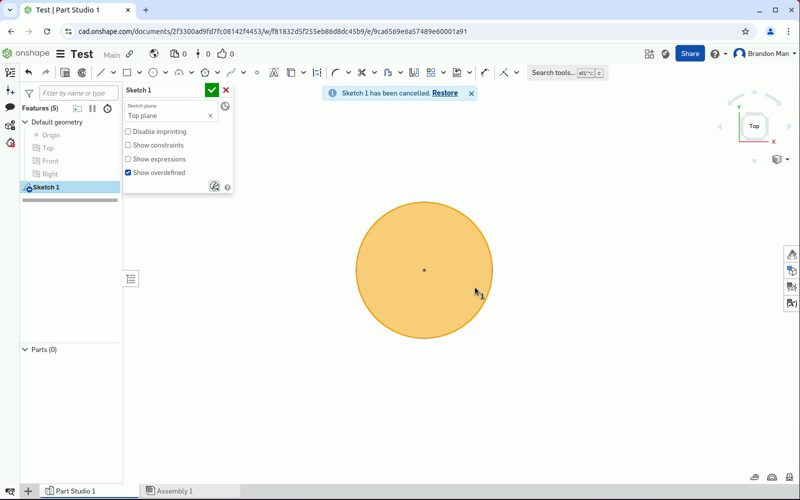
scroll(-6)
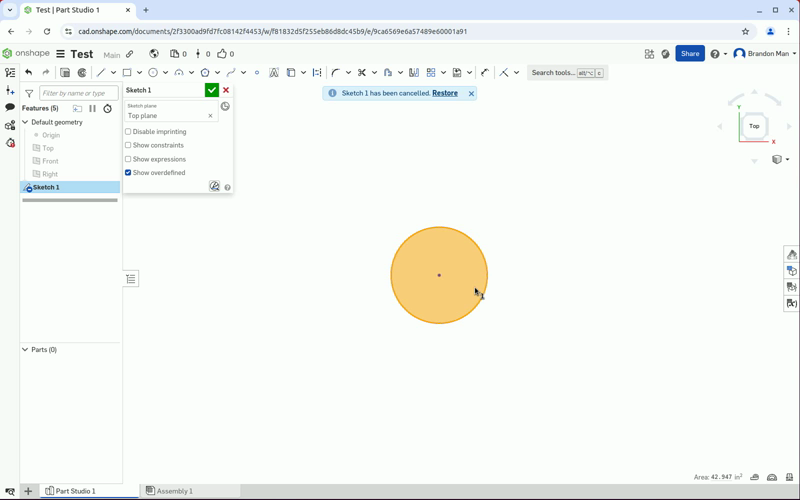
scroll(-6)
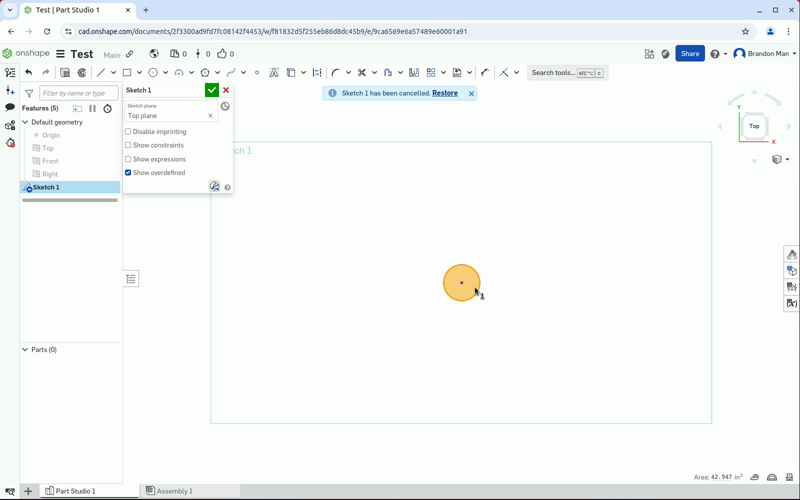
mouse_move(73, 352)
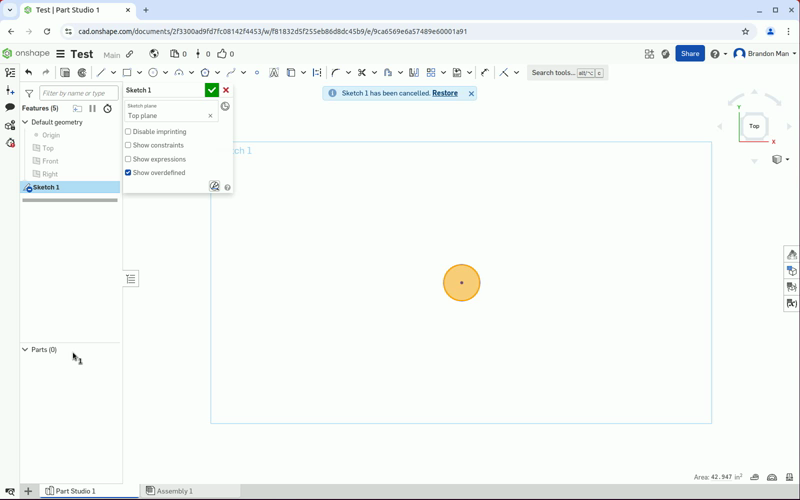
key(shift+y)
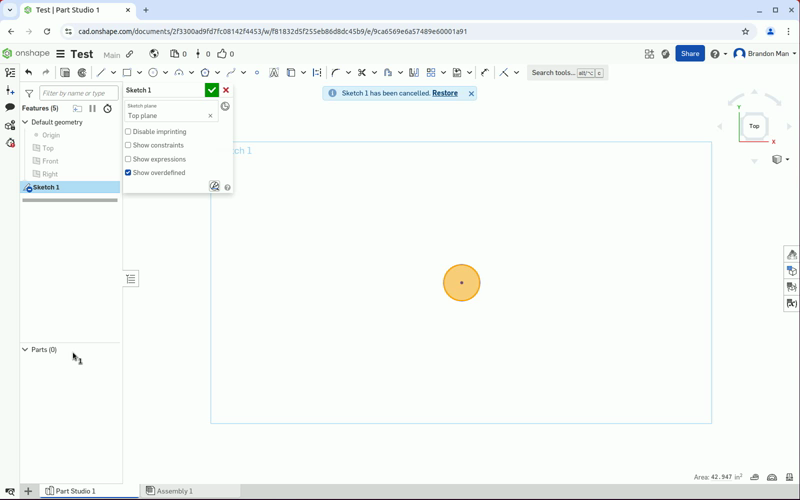
key(shift+e)
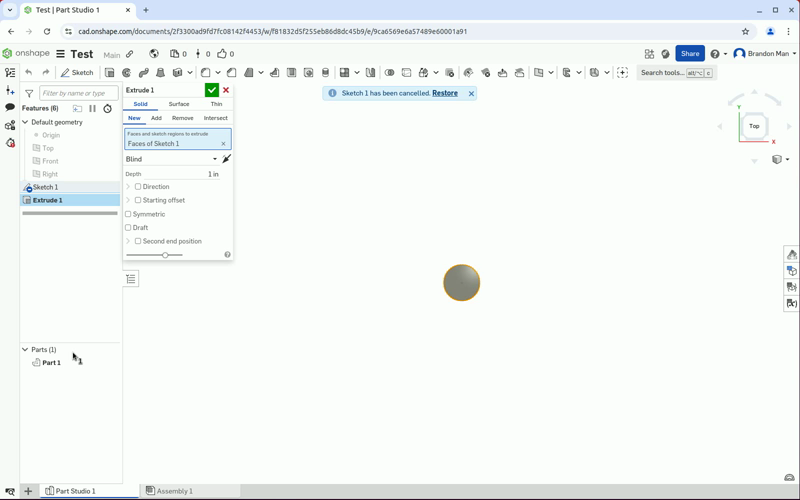
mouse_move(143, 106)
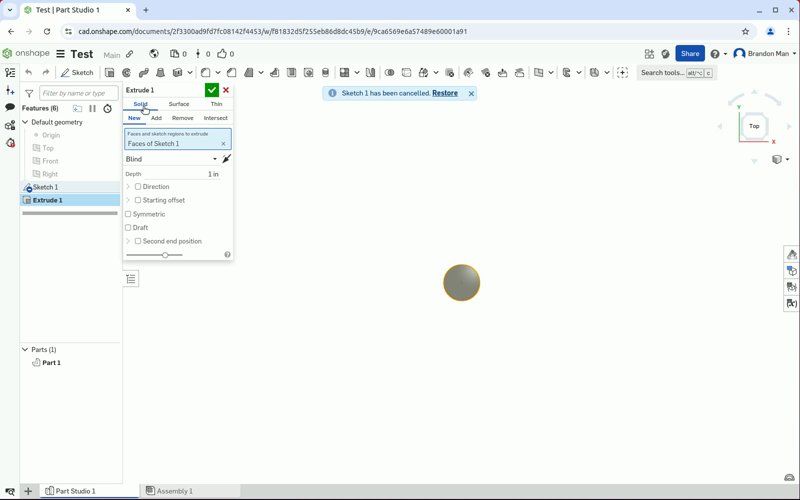
click(143, 106)
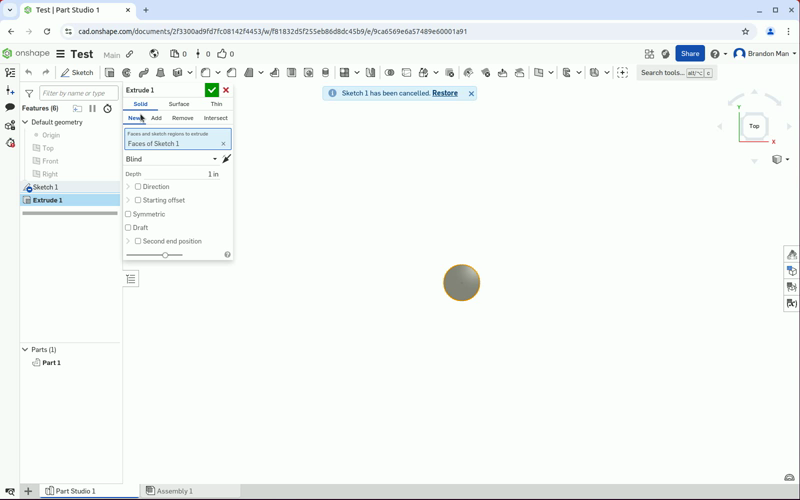
mouse_move(137, 120)
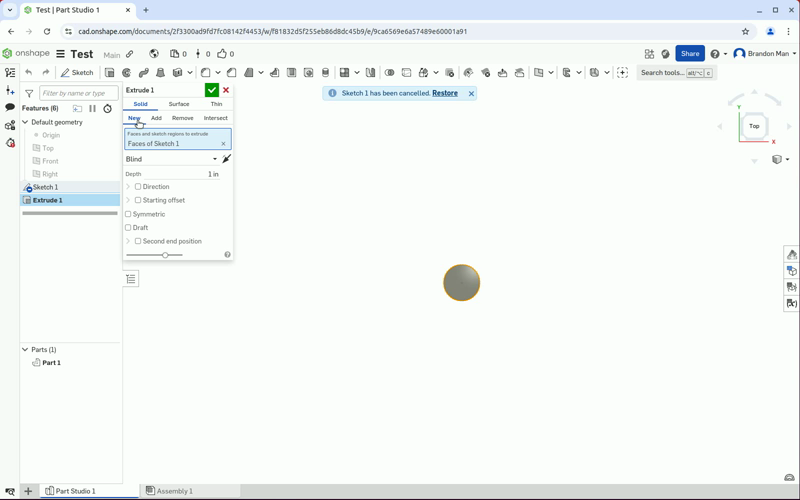
click(137, 120)
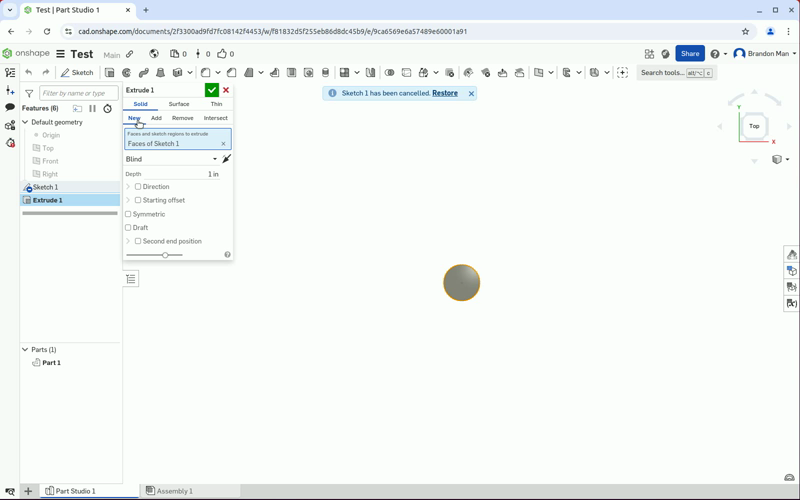
key(tab, 4)
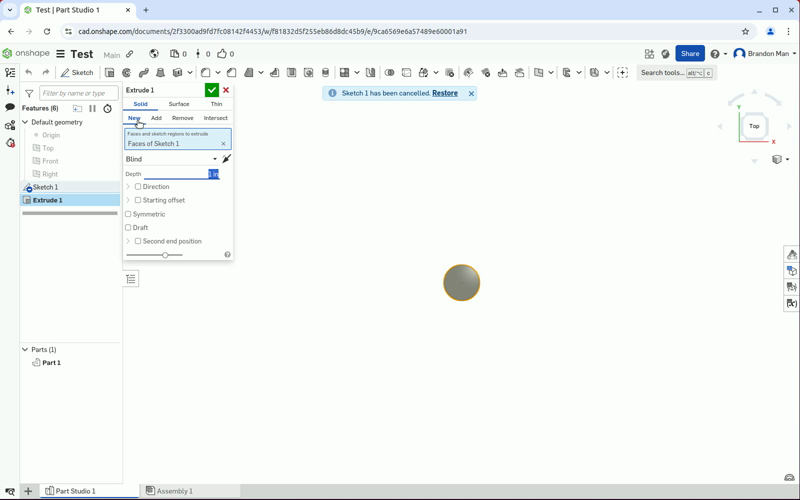
text(18.535)
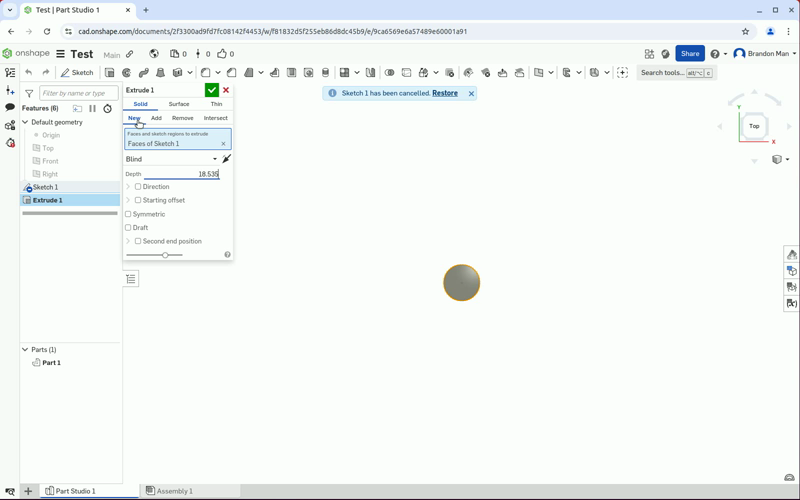
key(enter)
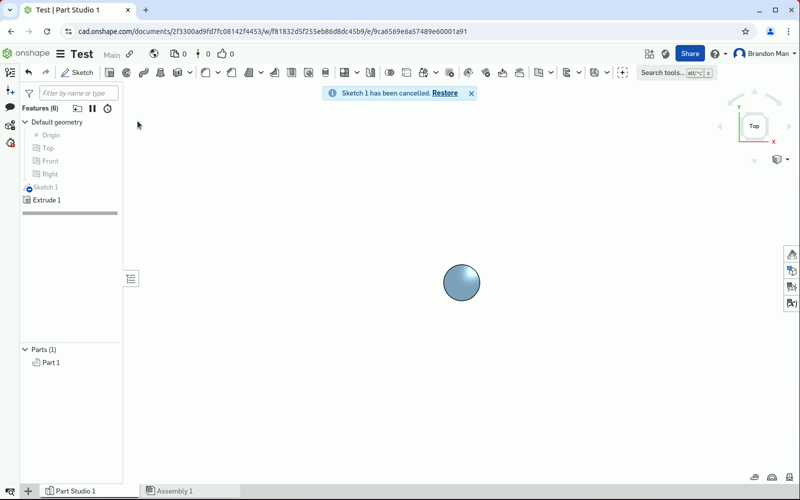
key(shift+h)
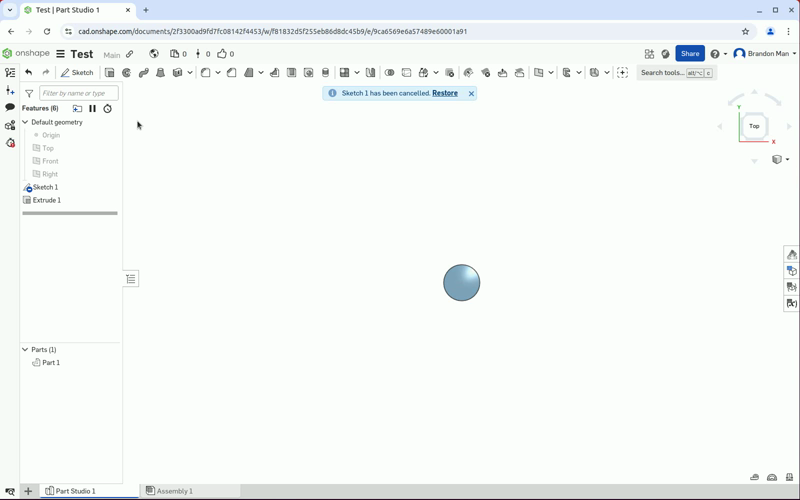
key(shift+h)
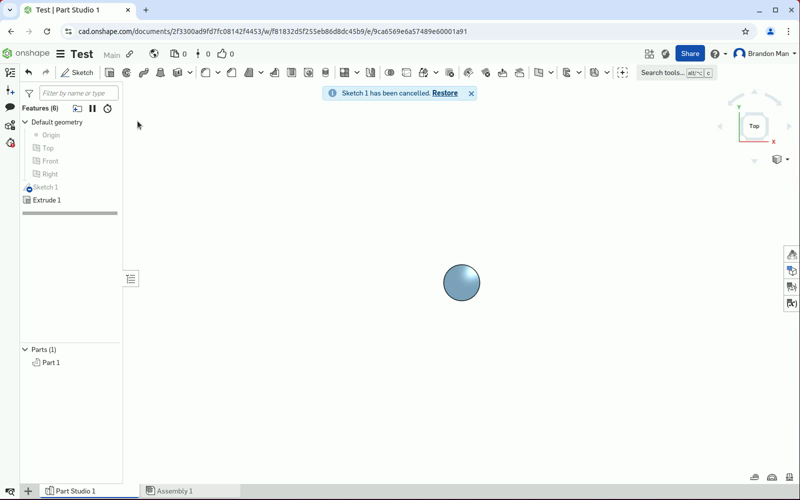
mouse_move(73, 189)
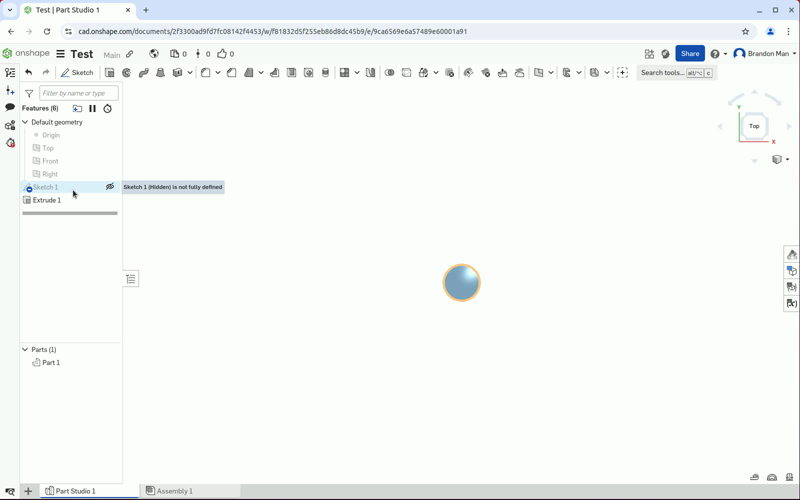
click(73, 189)
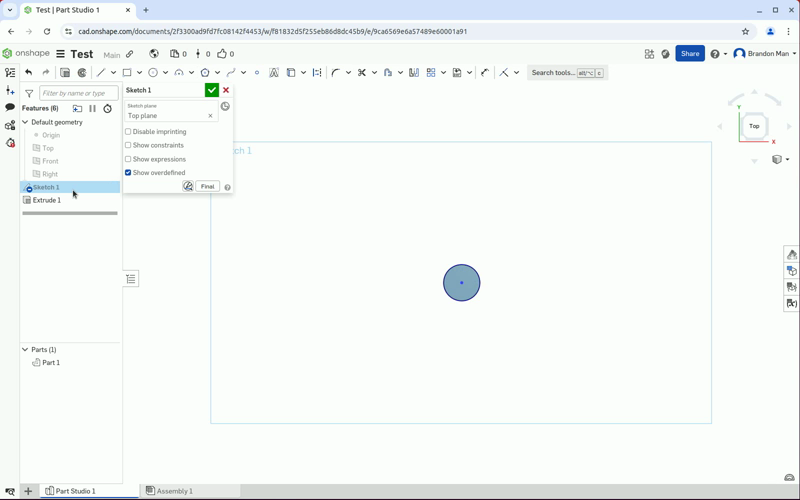
mouse_move(229, 92)
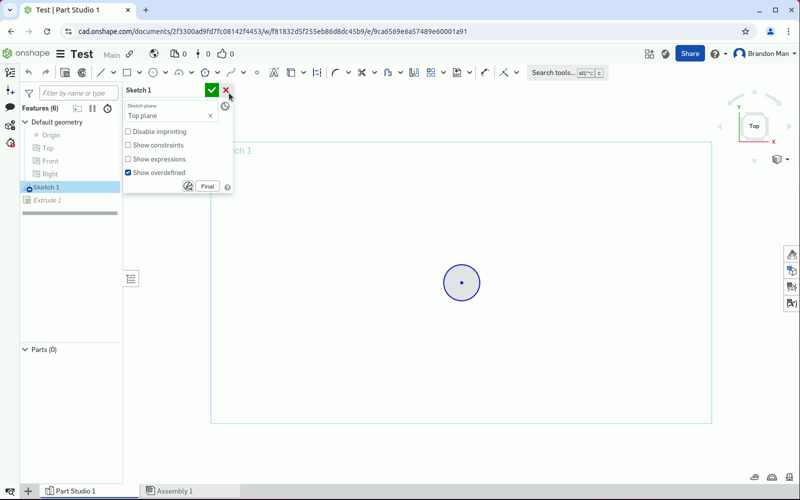
click(229, 92)
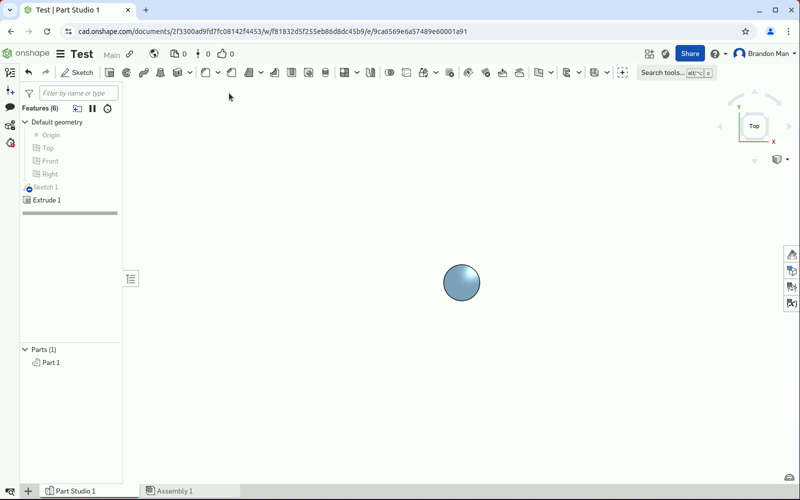
mouse_move(541, 75)
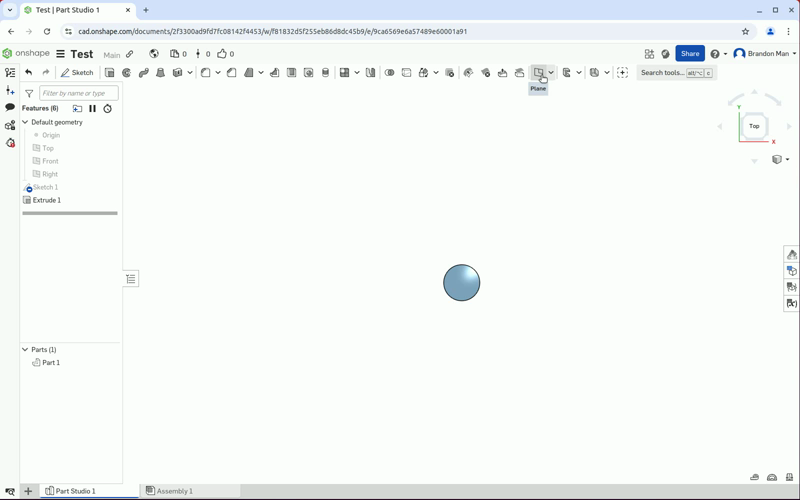
click(541, 75)
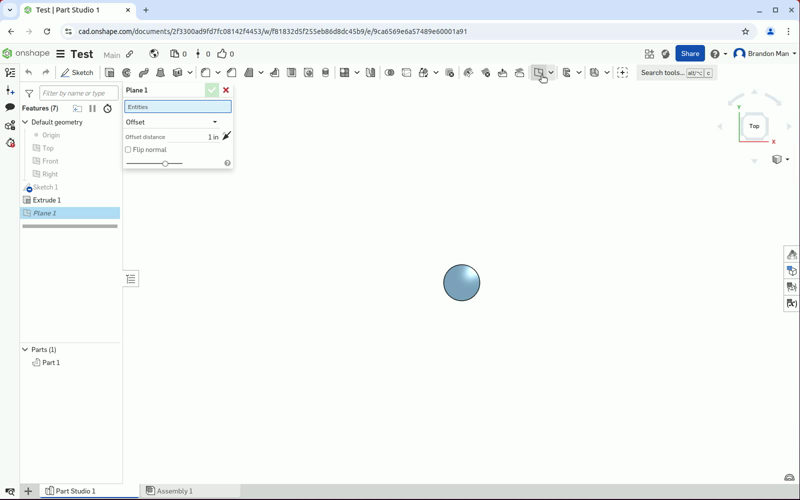
mouse_move(73, 150)
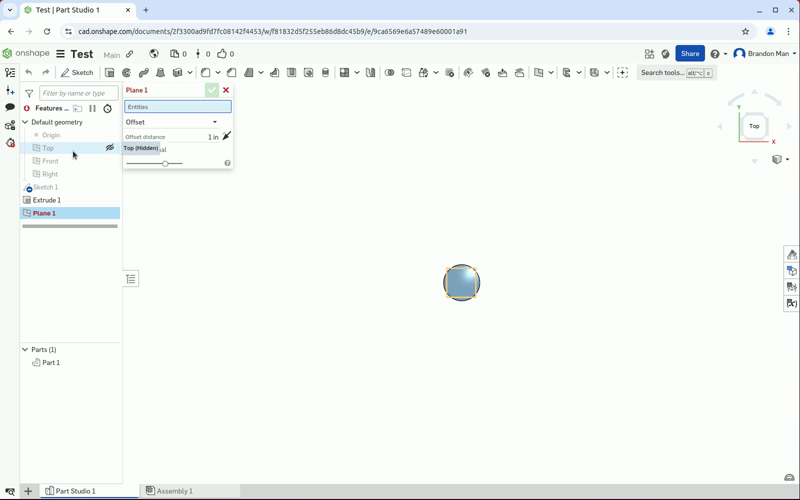
click(73, 150)
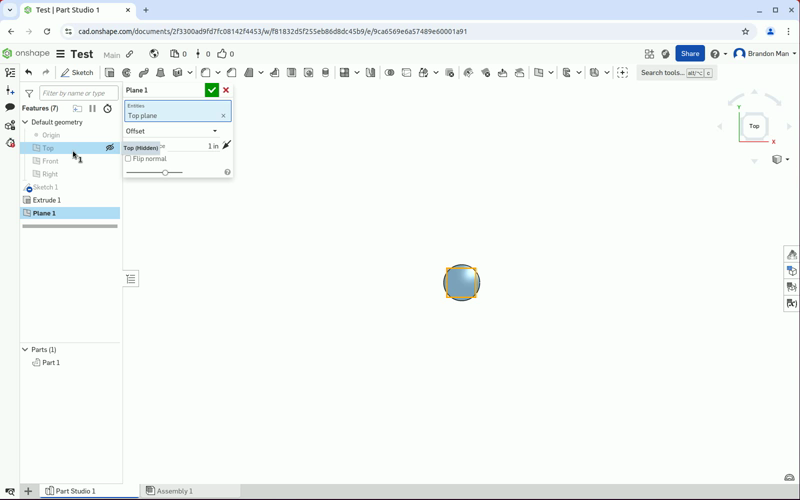
key(tab, 2)
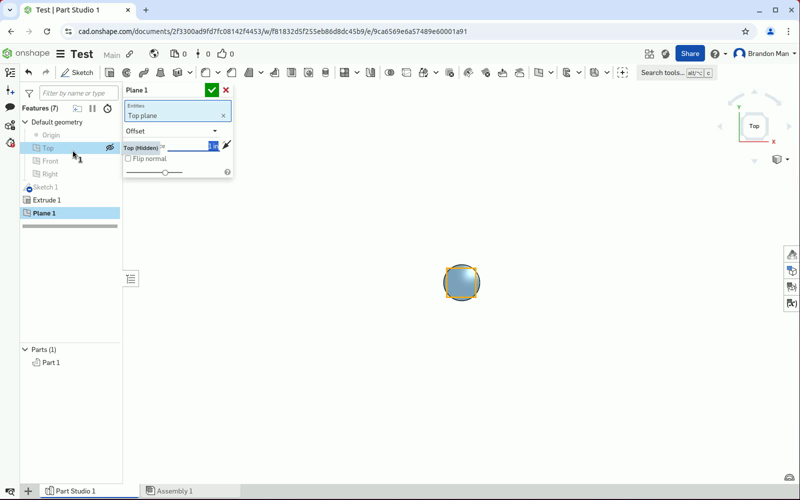
text(18.548)
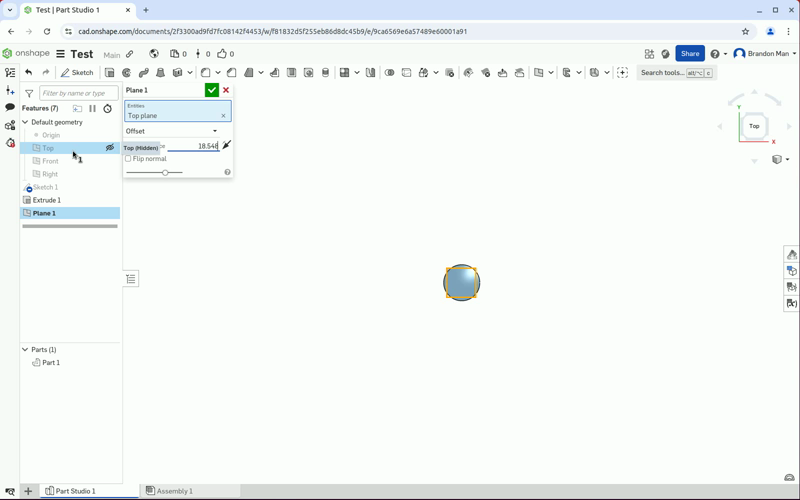
key(enter, 2)
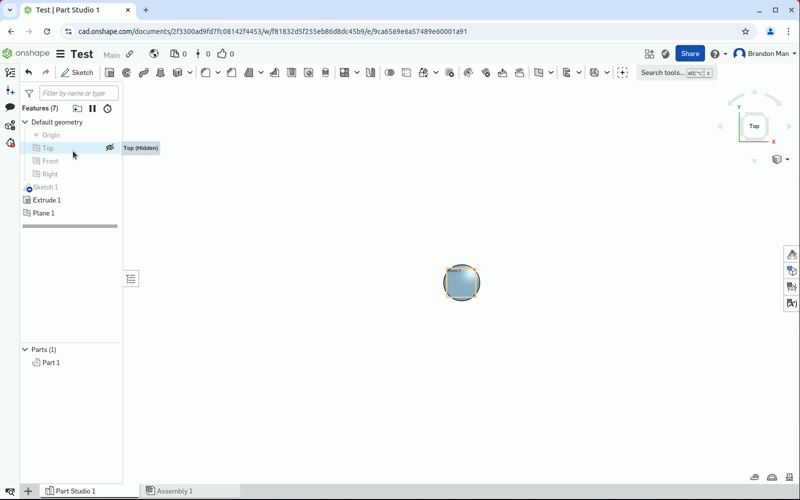
key(shift+s)
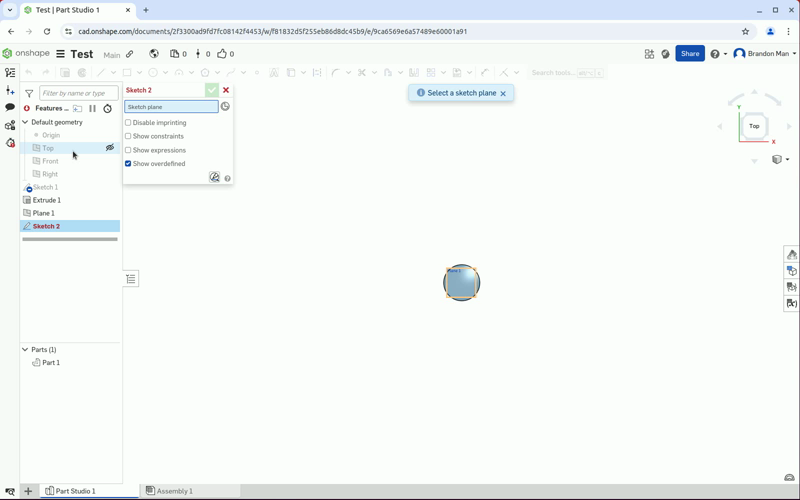
mouse_move(73, 215)
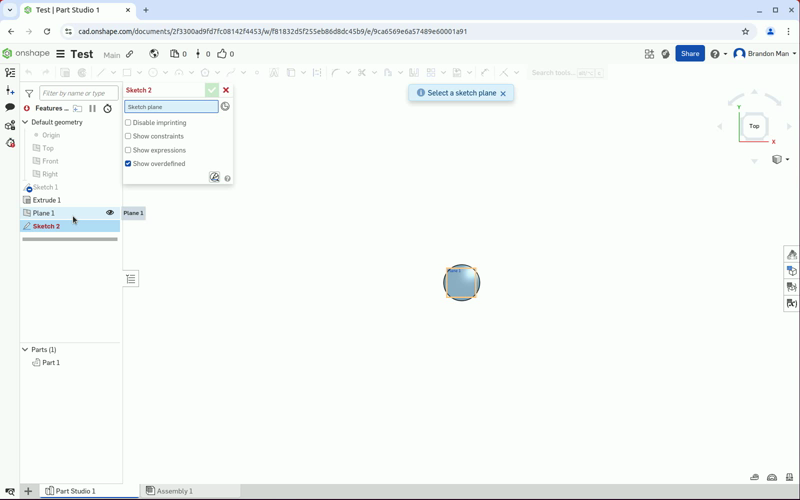
click(73, 215)
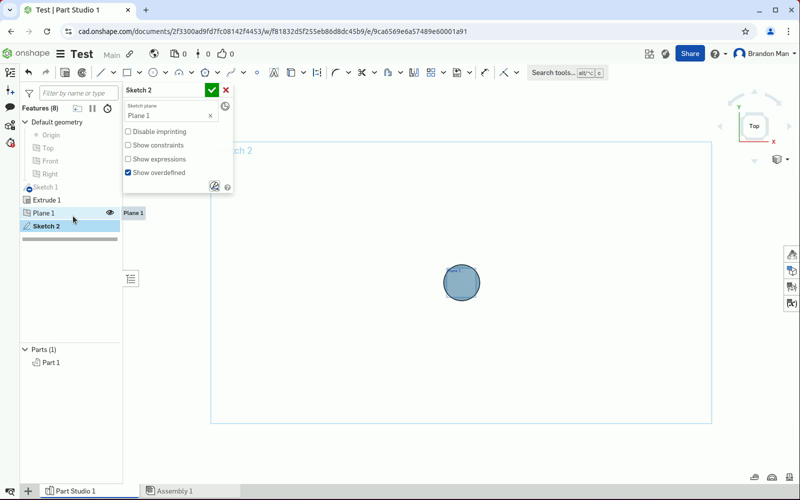
mouse_move(73, 352)
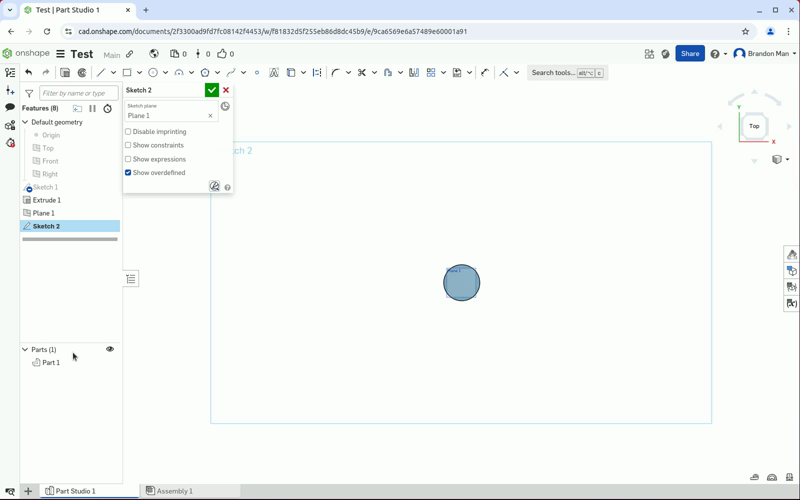
key(y)
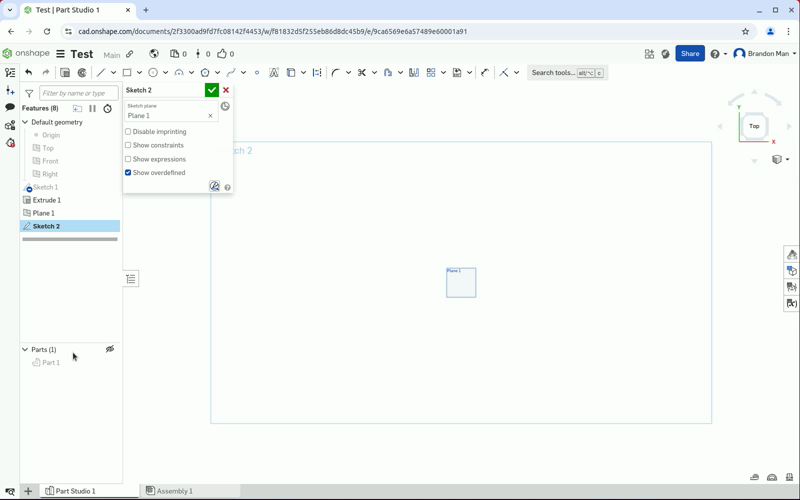
key(c)
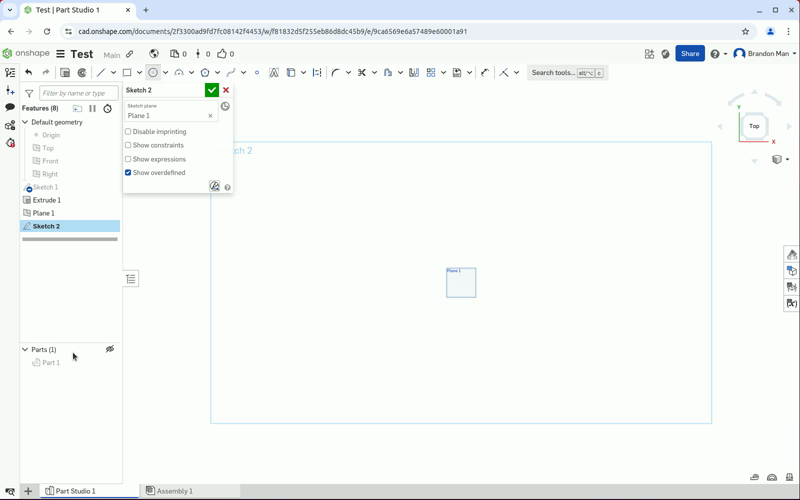
key_down(shift)
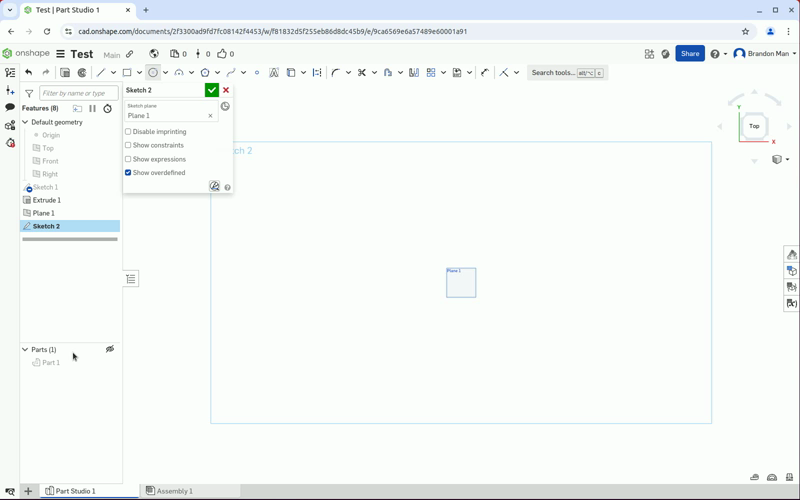
mouse_move(460, 282)
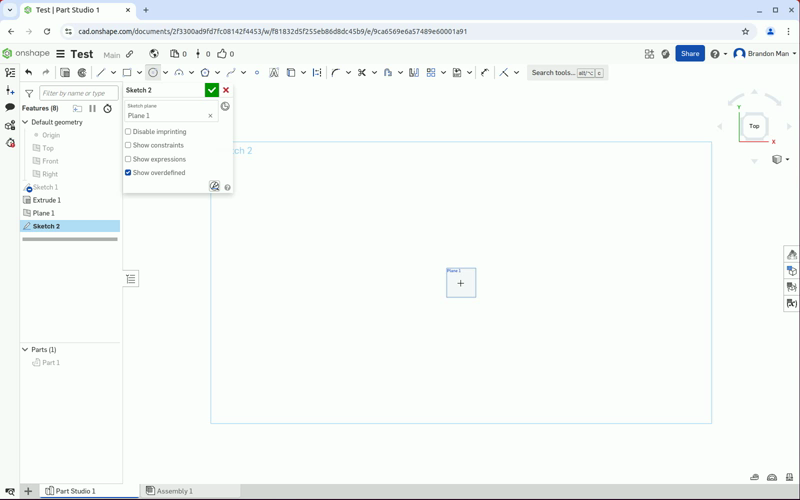
click(460, 282)
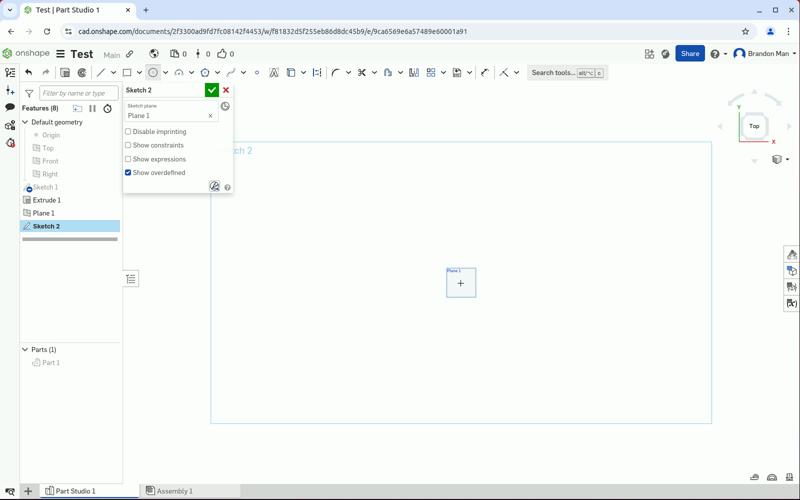
key_up(shift)
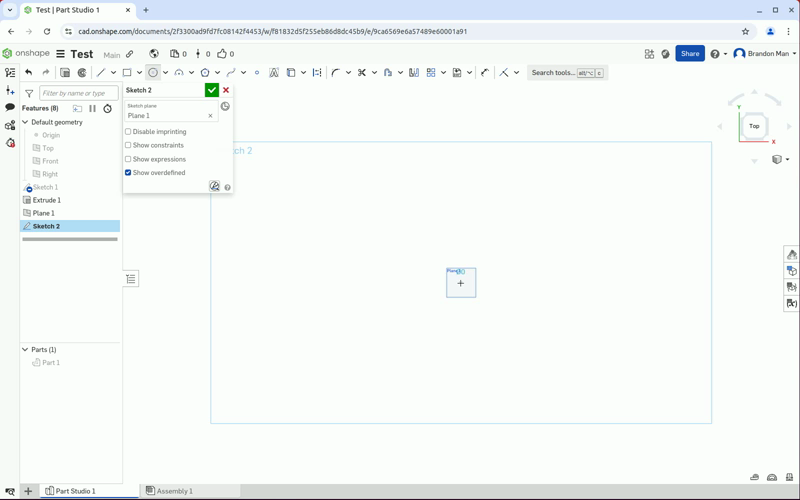
mouse_move(467, 282)
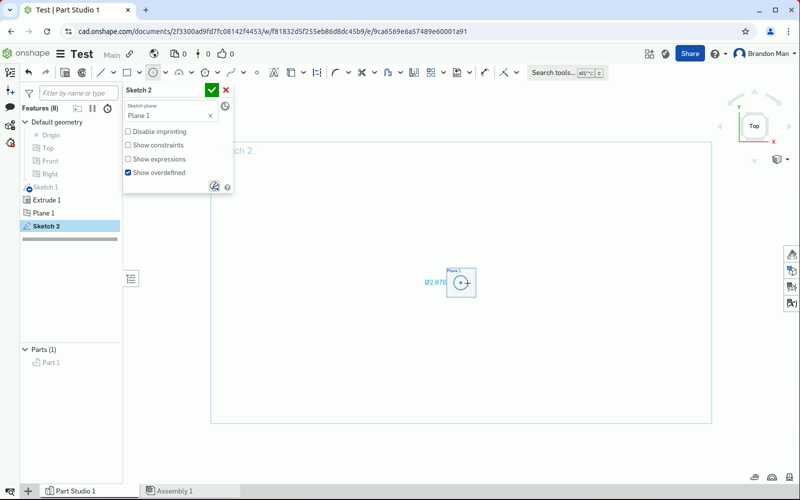
click(467, 282)
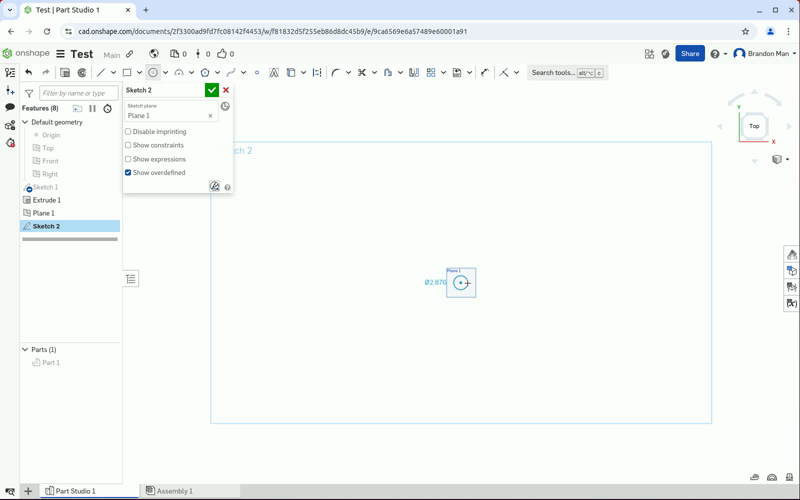
key(esc)
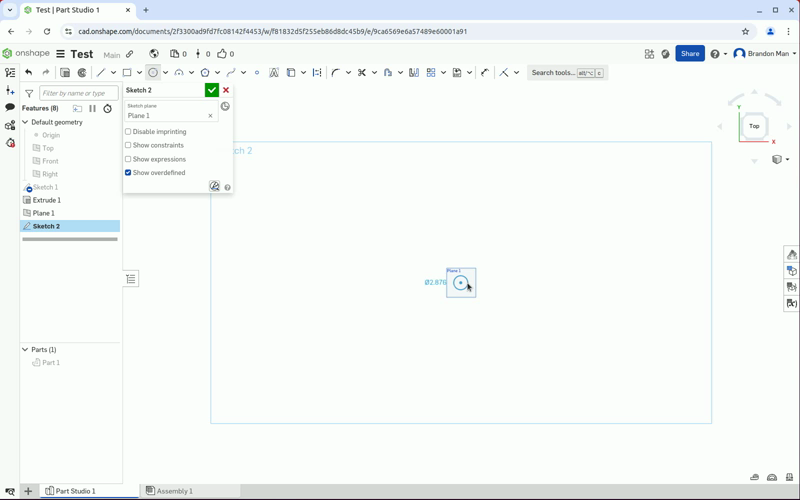
mouse_move(464, 282)
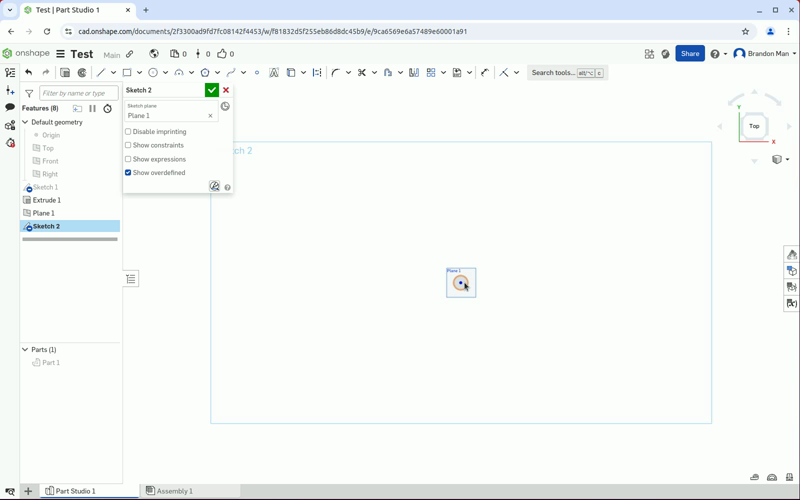
scroll(6)
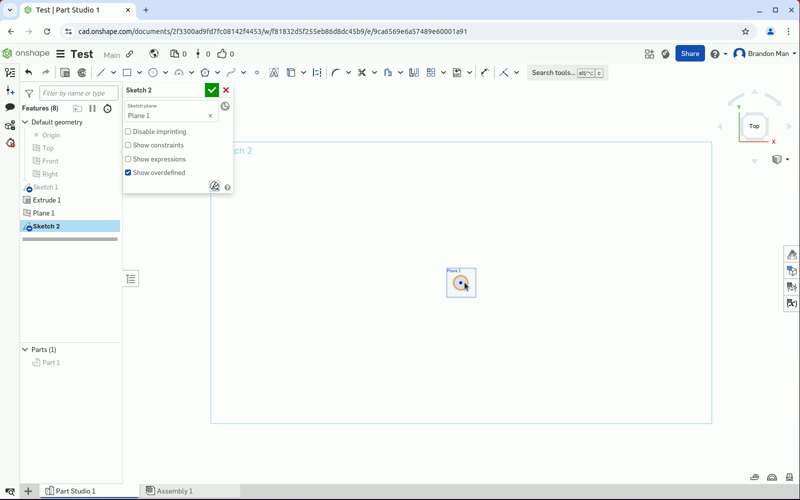
scroll(6)
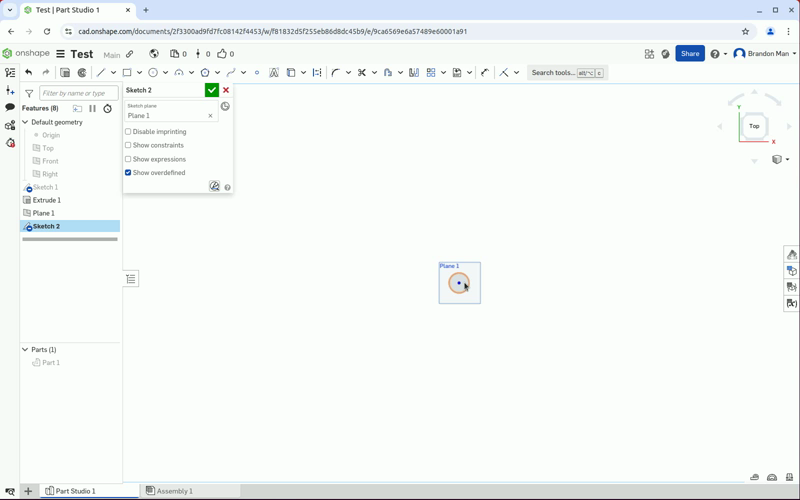
scroll(6)
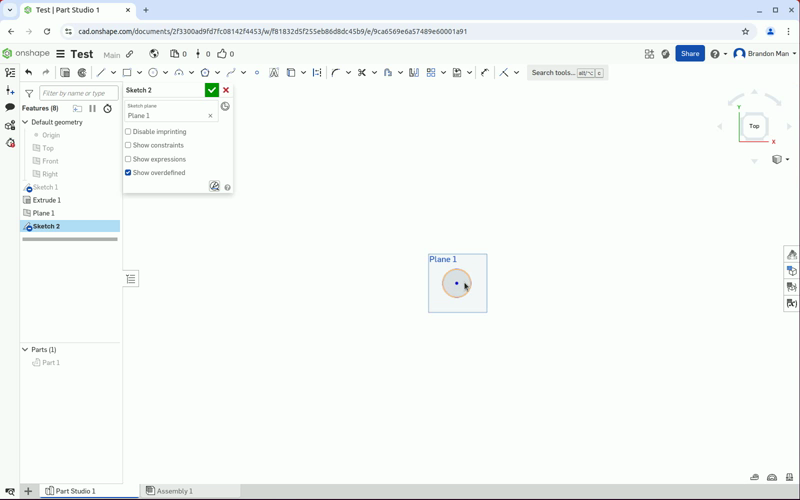
scroll(6)
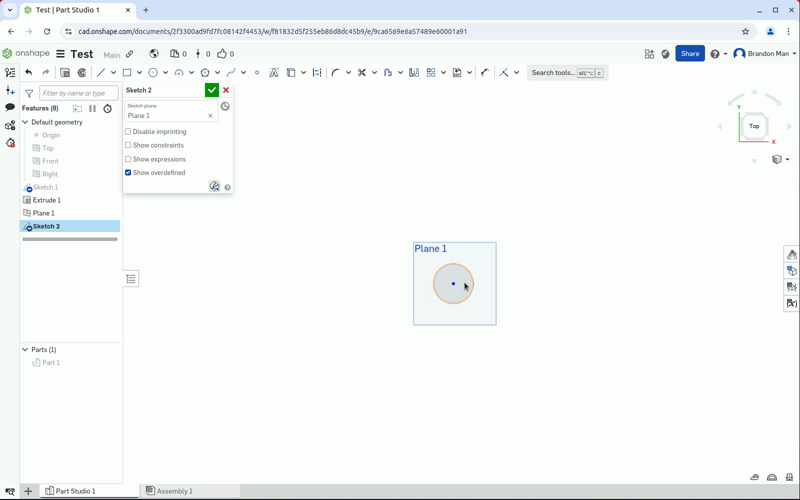
scroll(6)
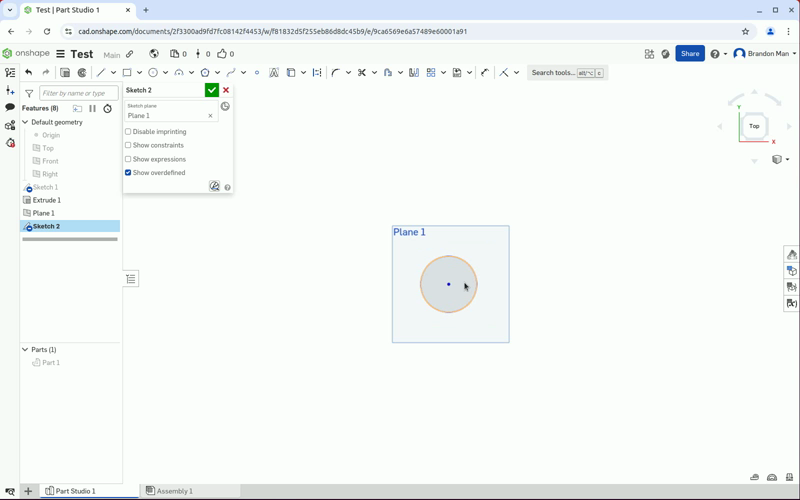
scroll(6)
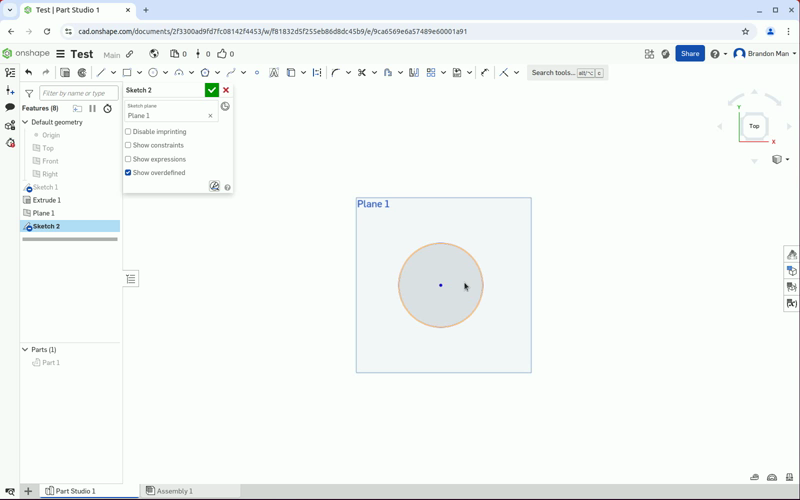
scroll(6)
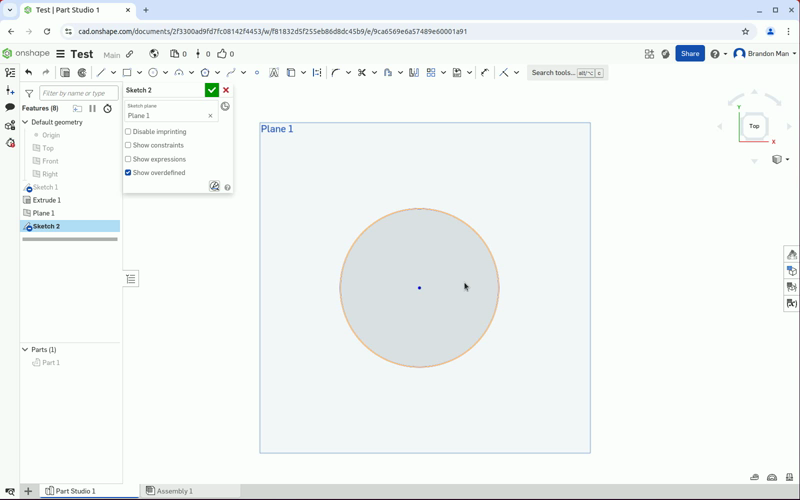
click(464, 282)
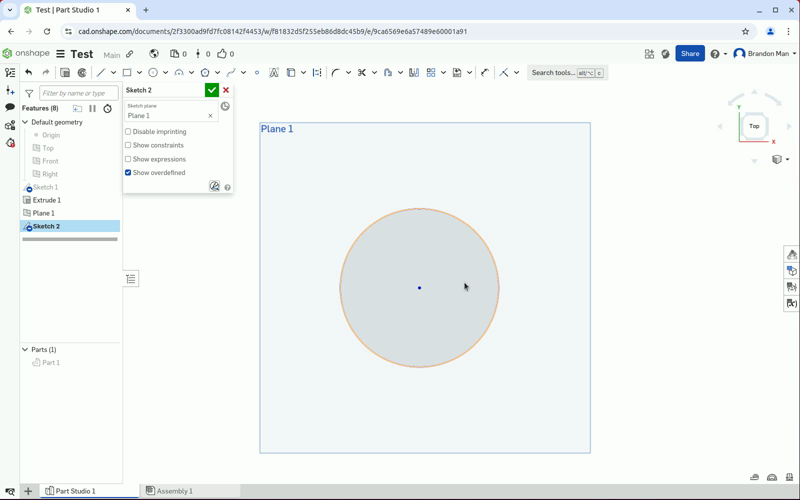
scroll(-6)
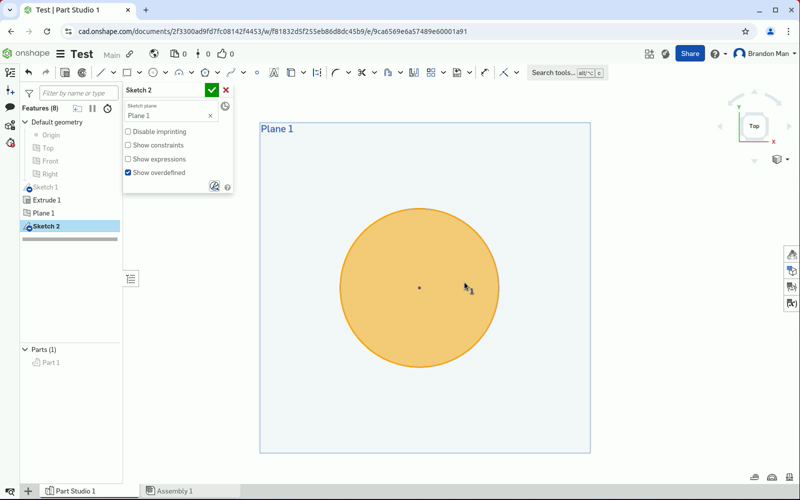
scroll(-6)
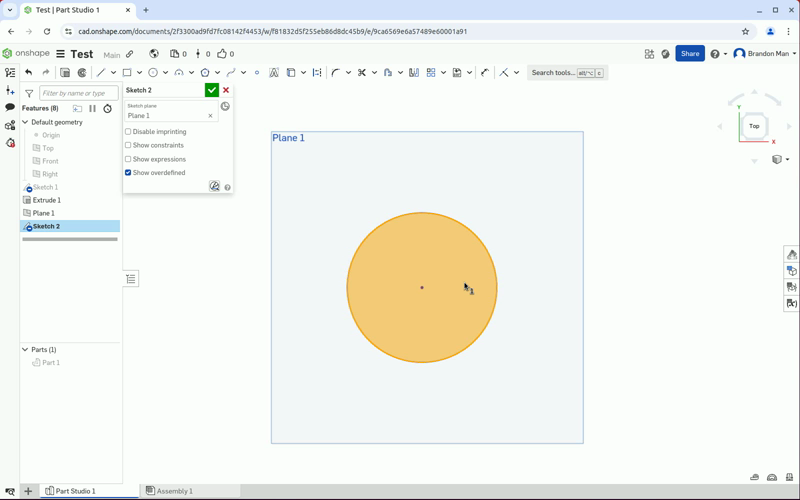
scroll(-6)
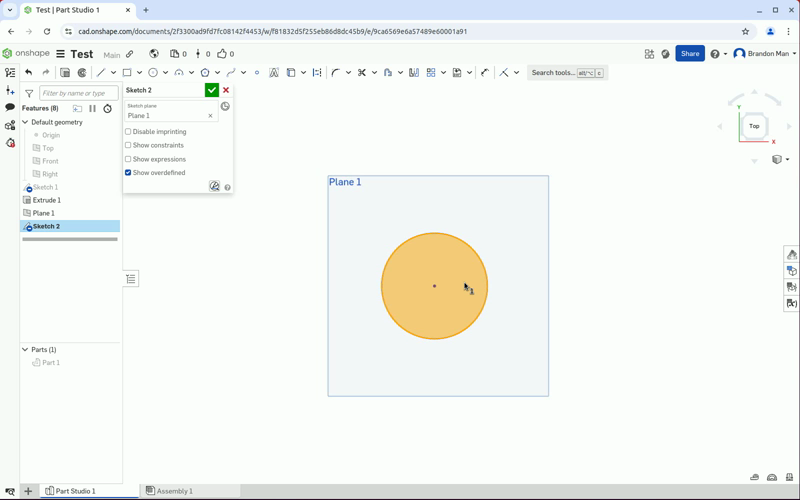
scroll(-6)
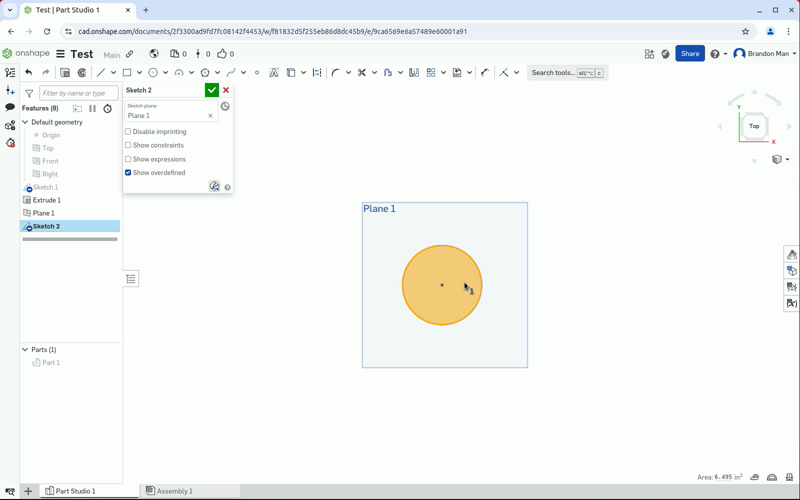
scroll(-6)
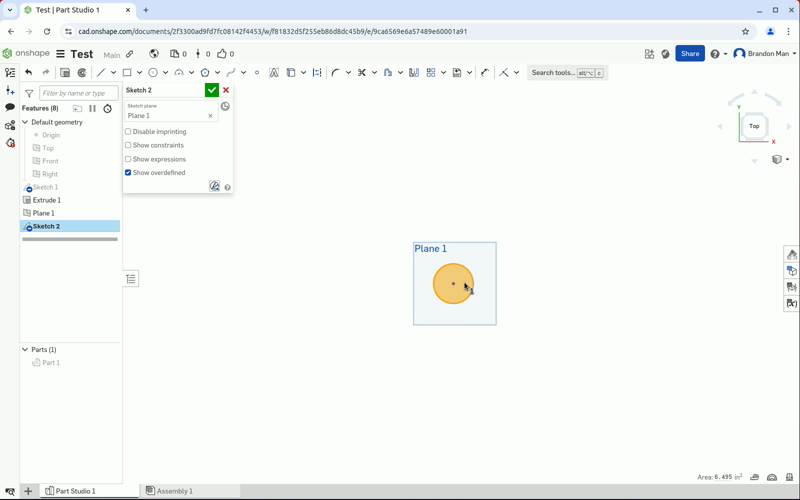
scroll(-6)
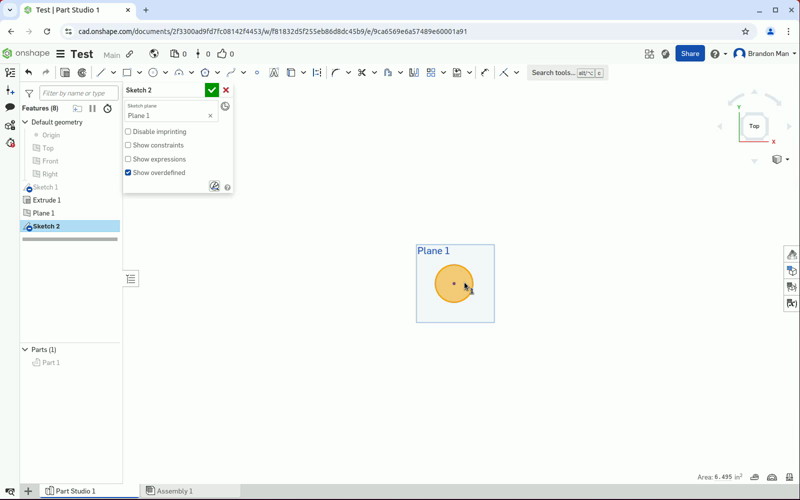
scroll(-6)
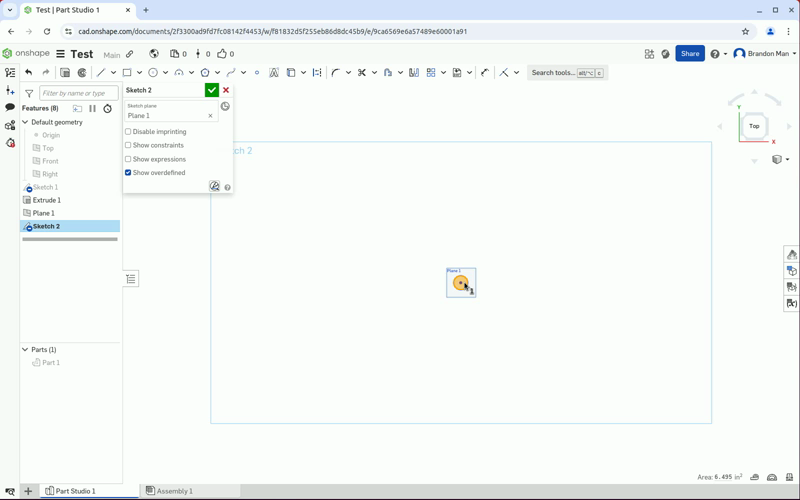
mouse_move(73, 352)
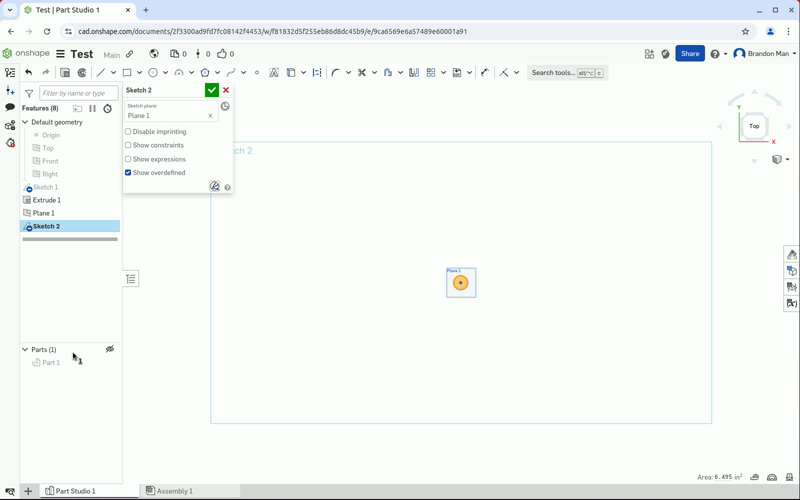
key(shift+y)
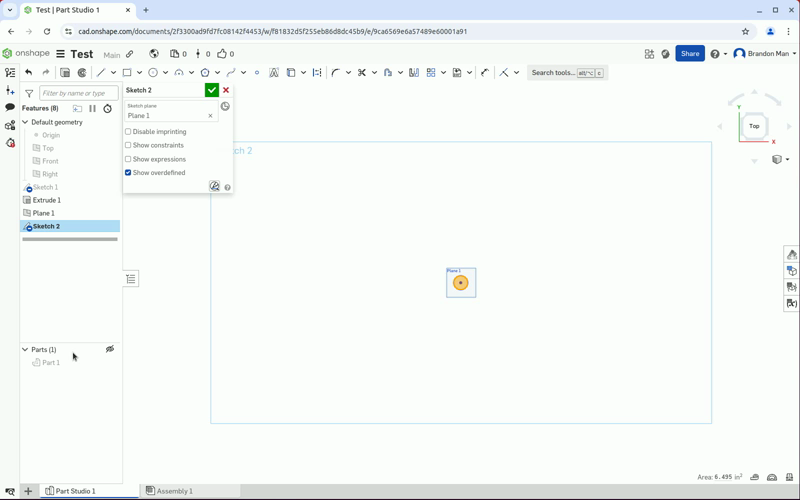
key(shift+e)
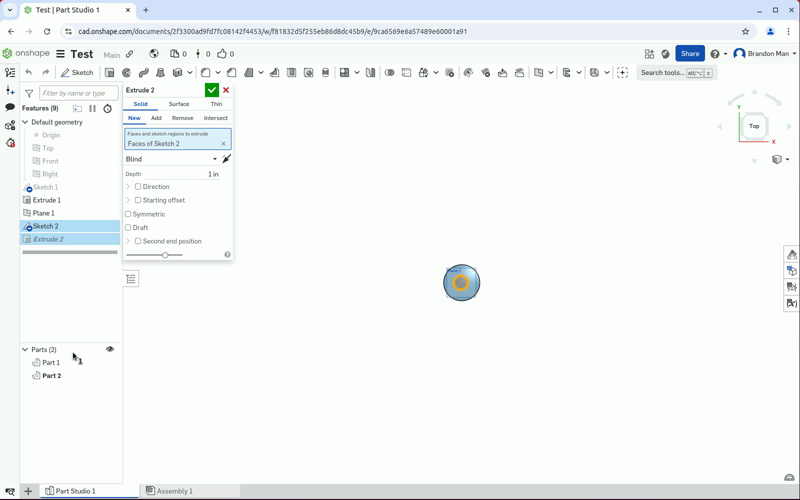
mouse_move(143, 106)
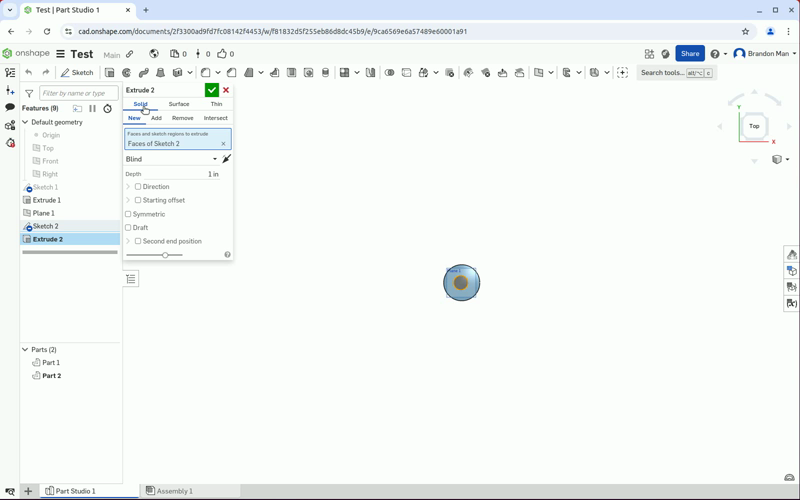
click(143, 106)
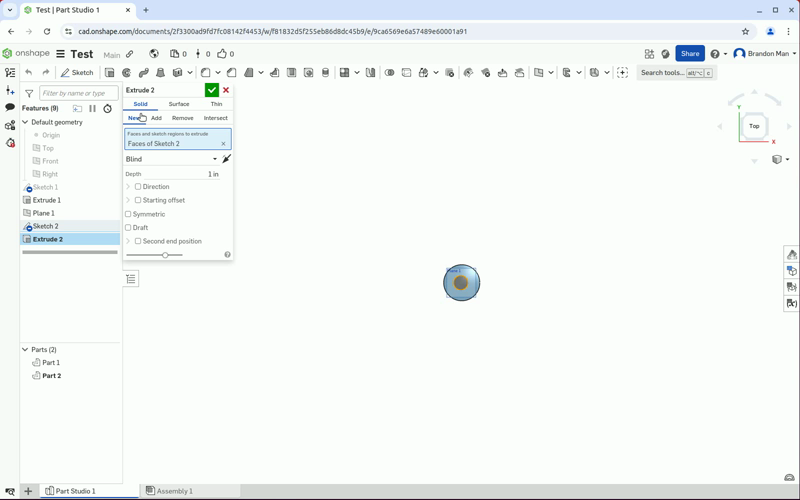
mouse_move(137, 120)
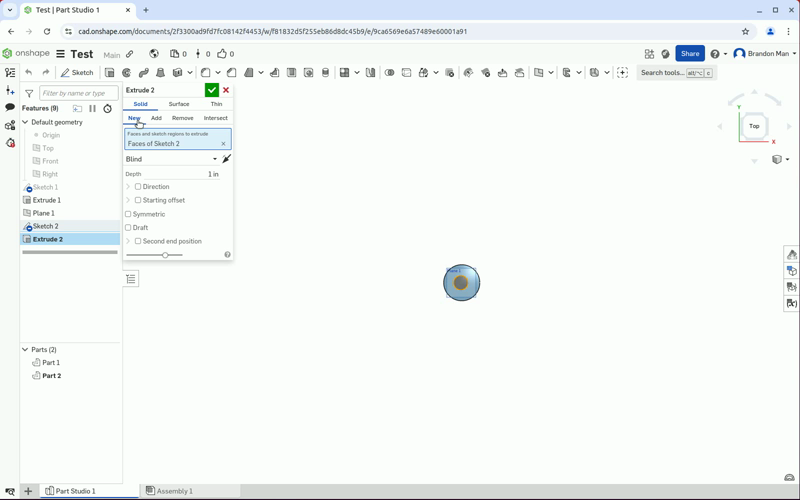
click(137, 120)
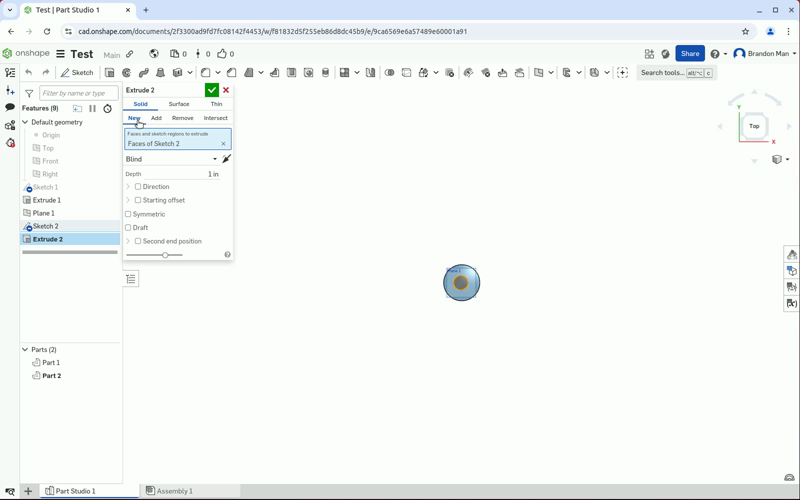
key(tab, 4)
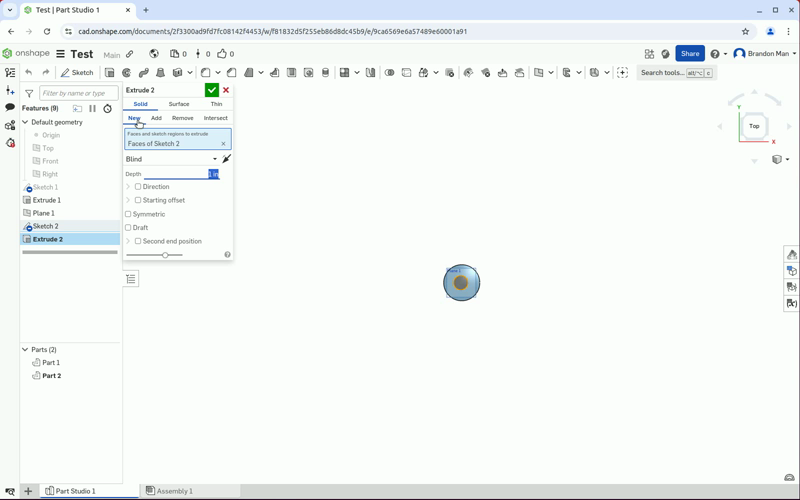
text(0.722)
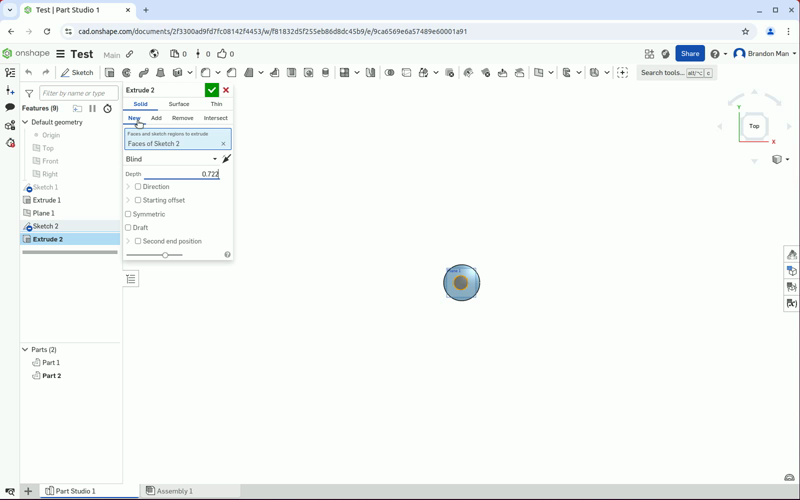
key(enter)
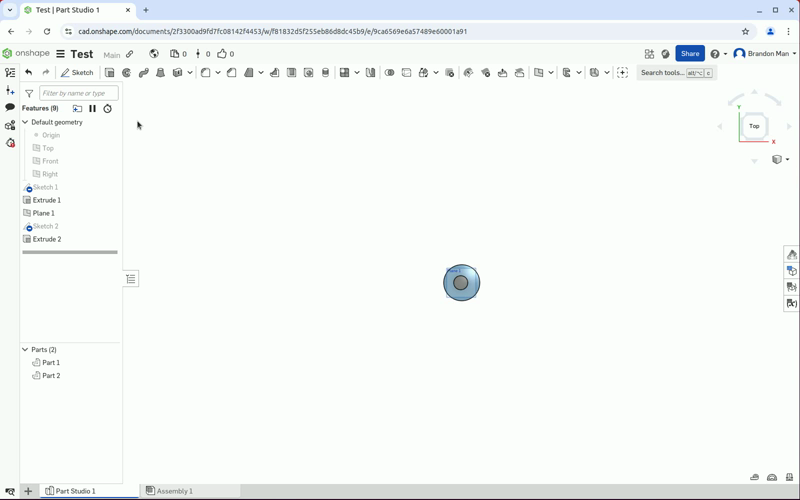
key(shift+h)
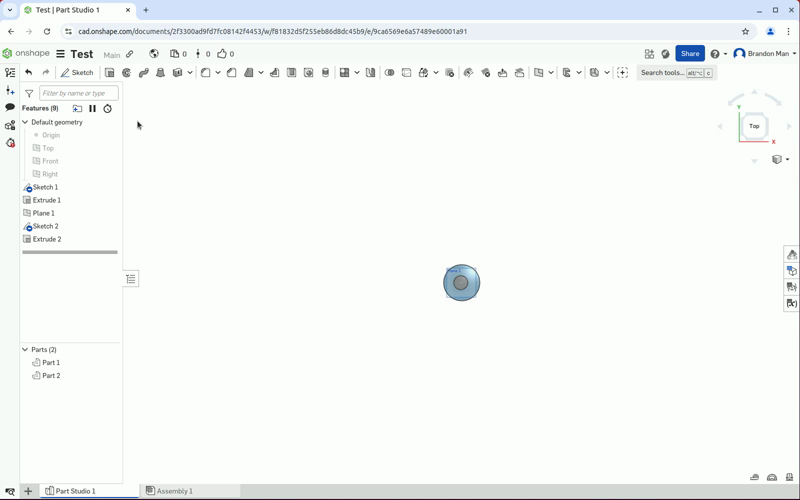
key(shift+h)
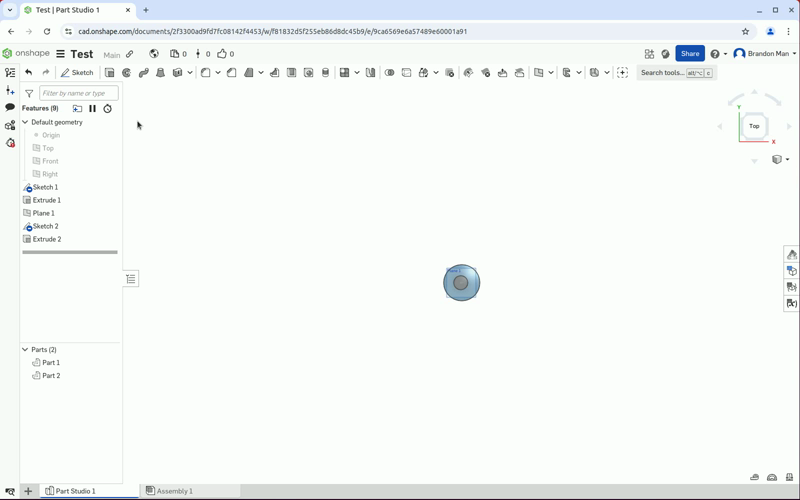
key(shift+7)
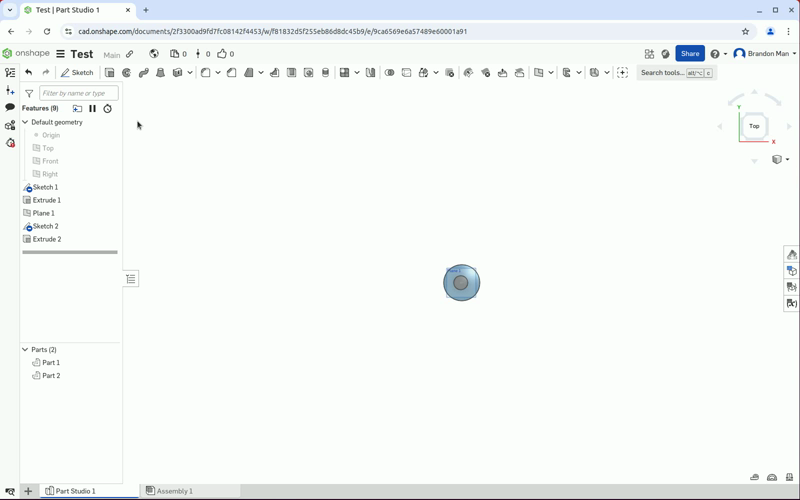
key(up, 3)
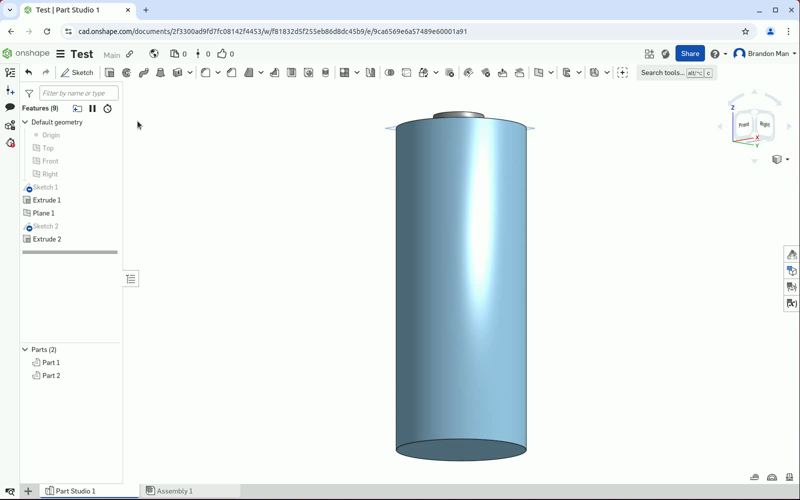
key(left, 3)
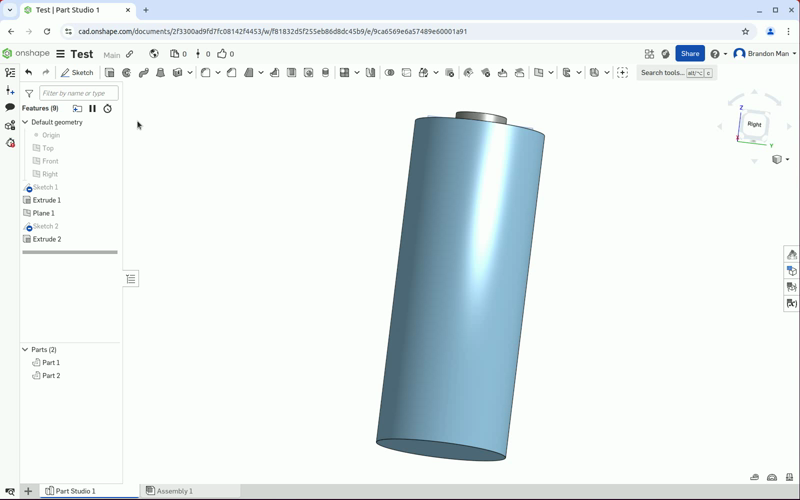
key(right, 3)
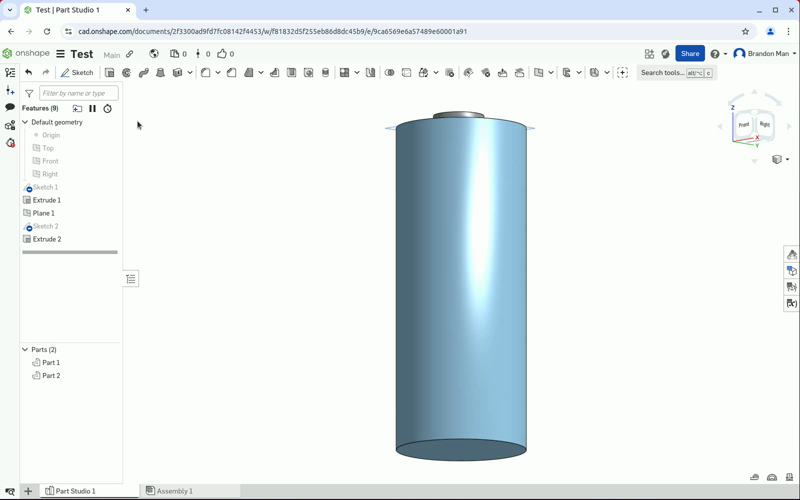
key(down, 3)
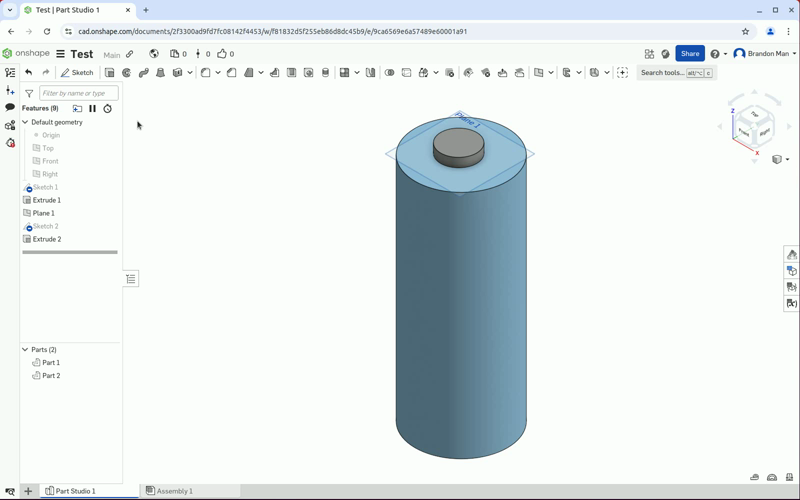
mouse_move(73, 189)
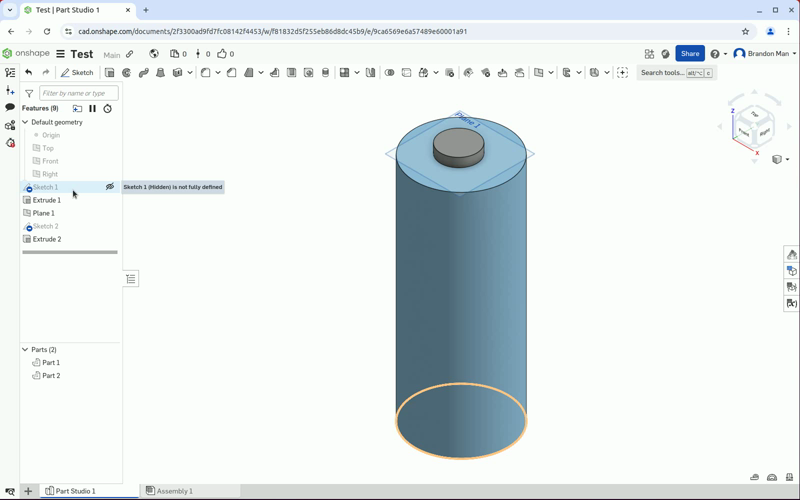
click(73, 189)